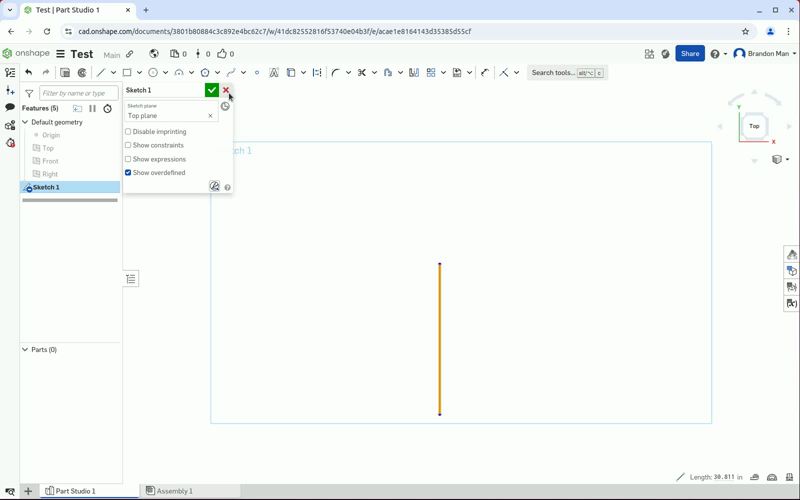
key(shift+h)
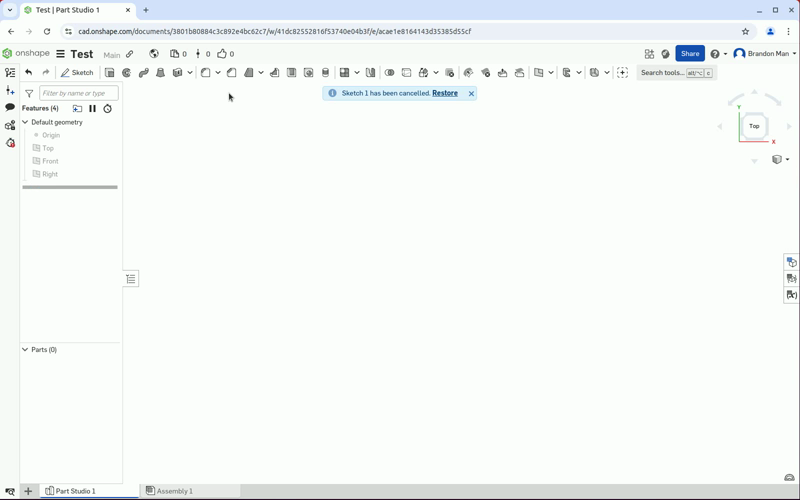
mouse_move(73, 352)
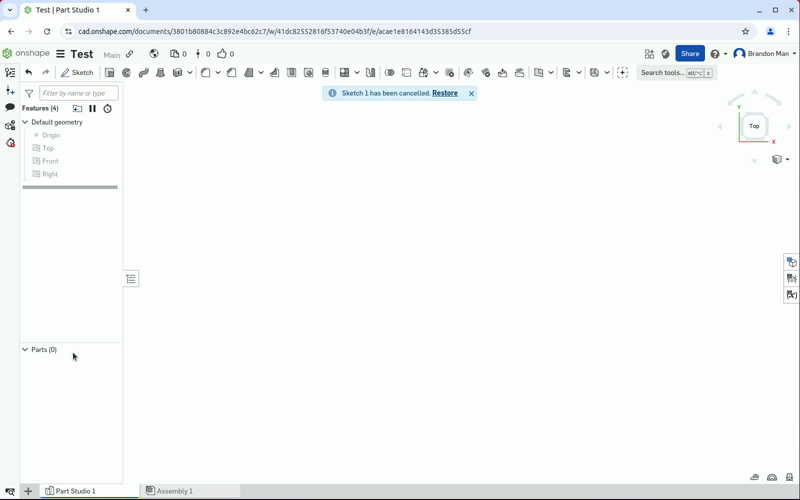
key(y)
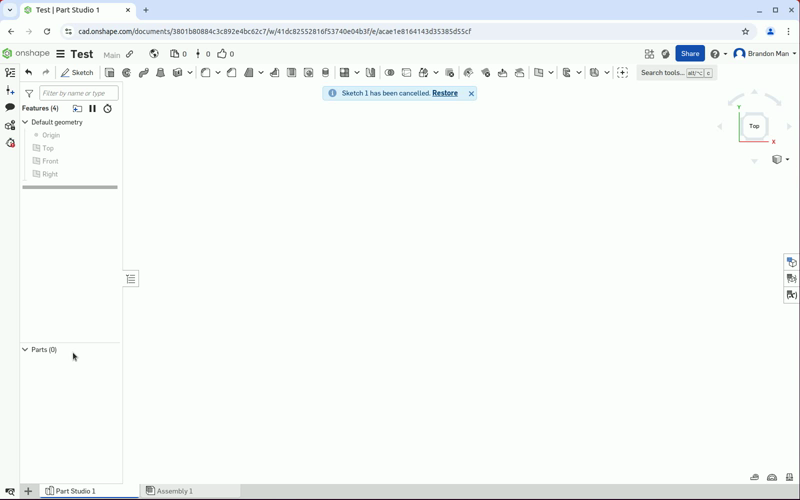
key(shift+p)
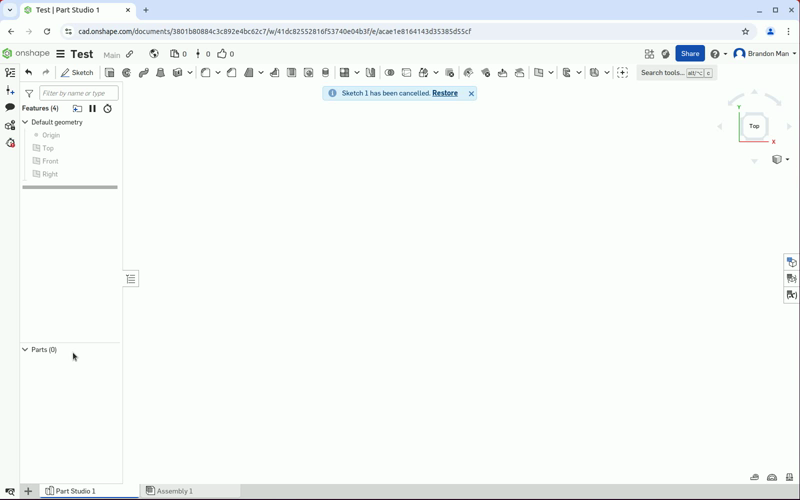
key(space)
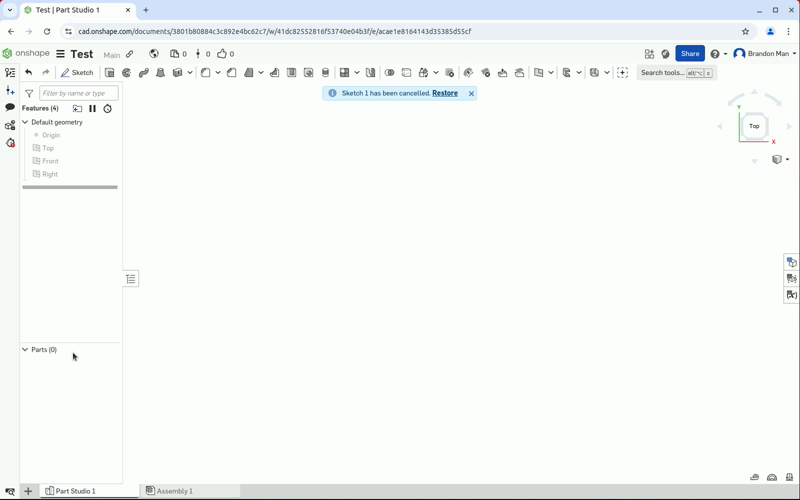
key_down(shift)
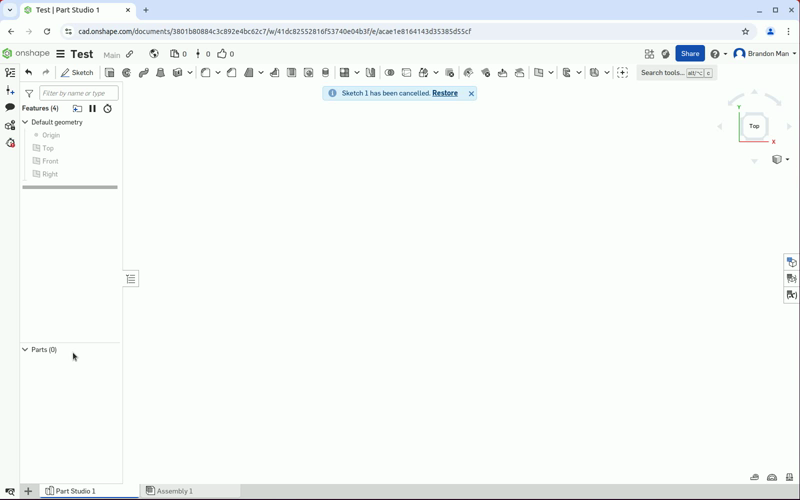
key(up)
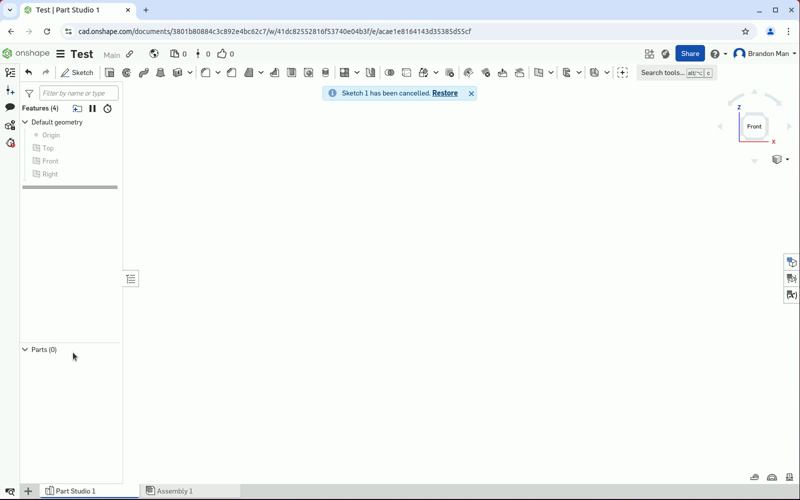
key_up(shift)
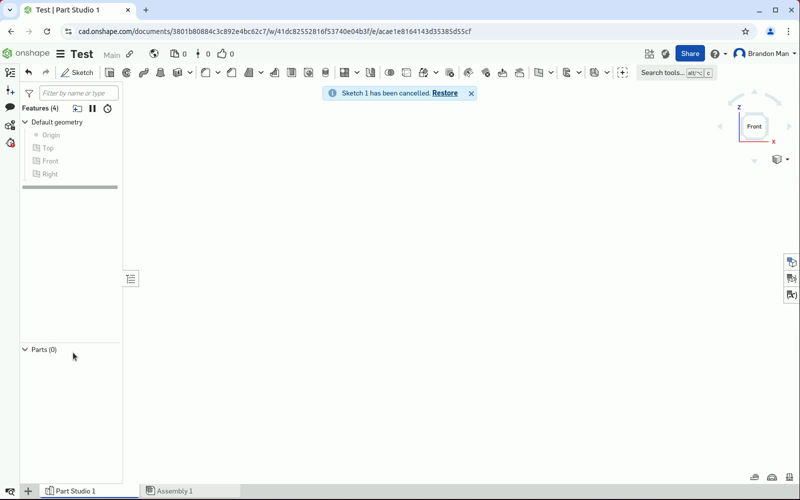
mouse_move(73, 352)
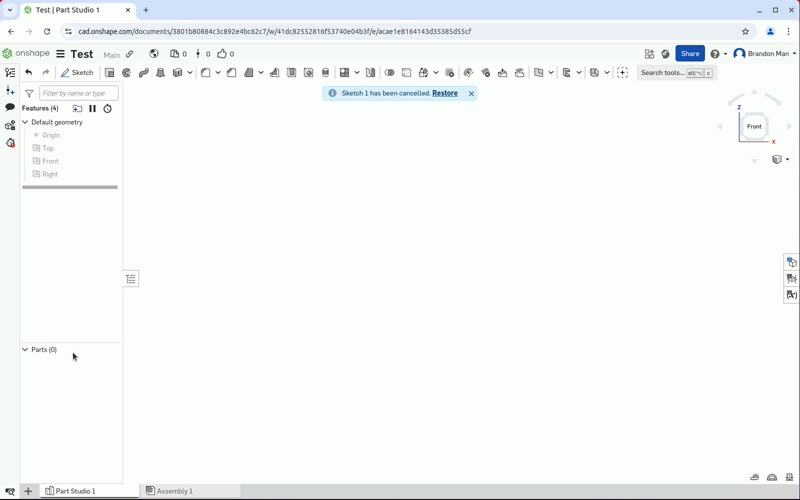
key(shift+y)
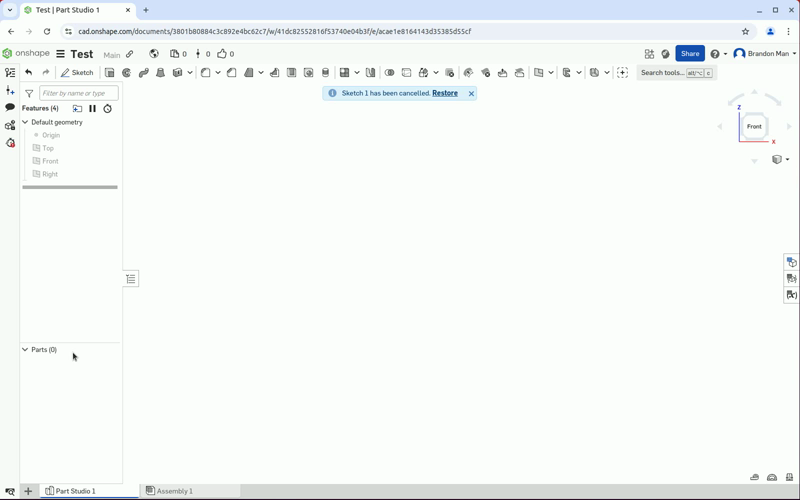
key(shift+s)
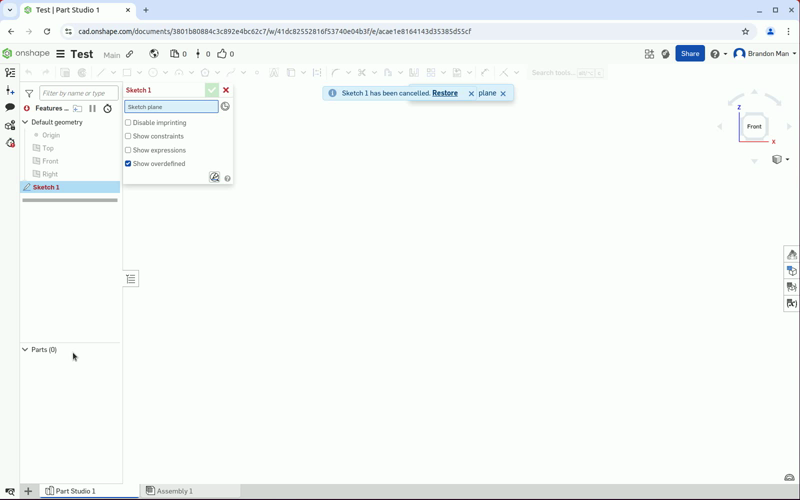
mouse_move(73, 163)
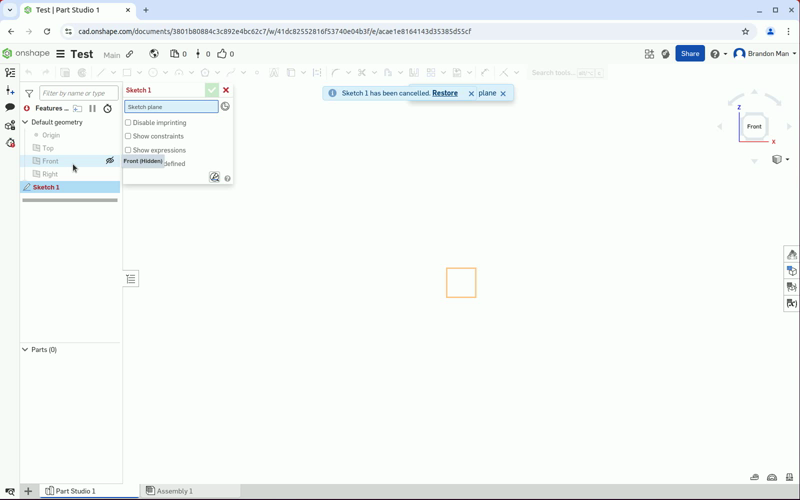
click(73, 163)
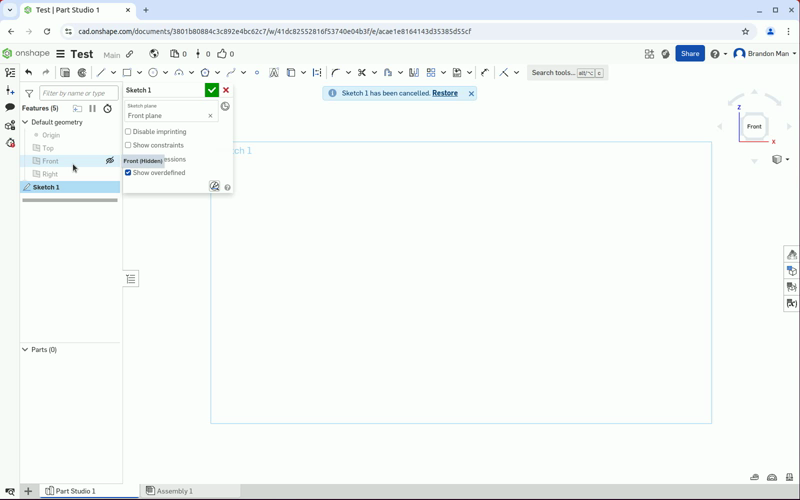
mouse_move(73, 352)
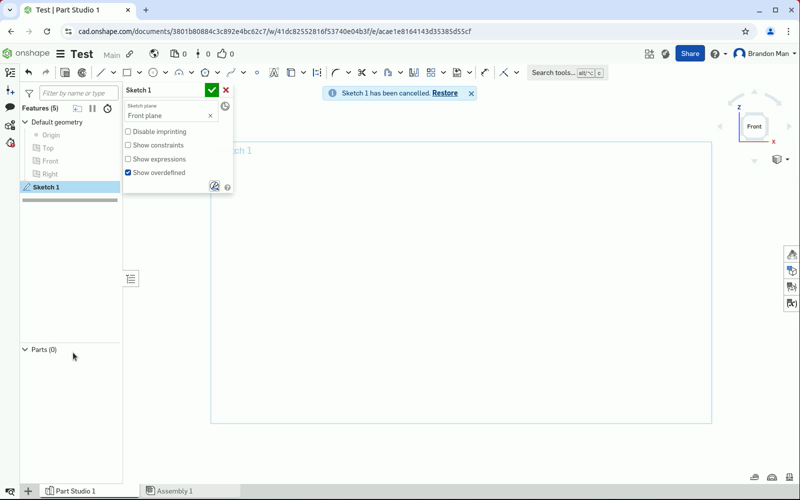
key(y)
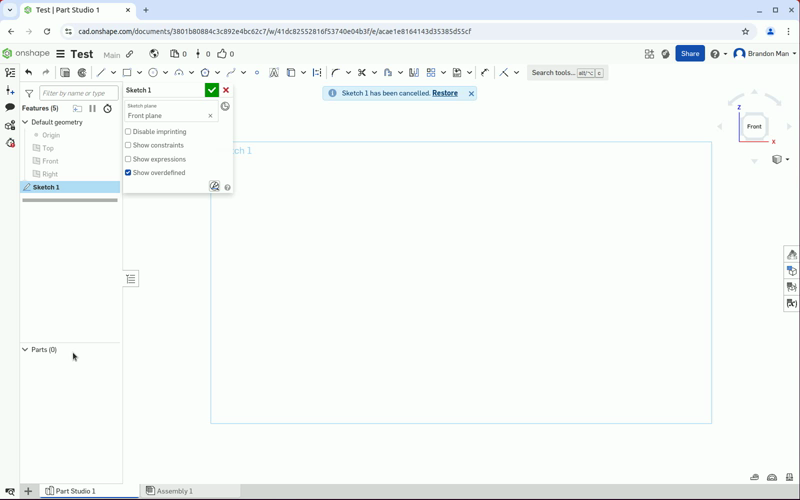
key(l)
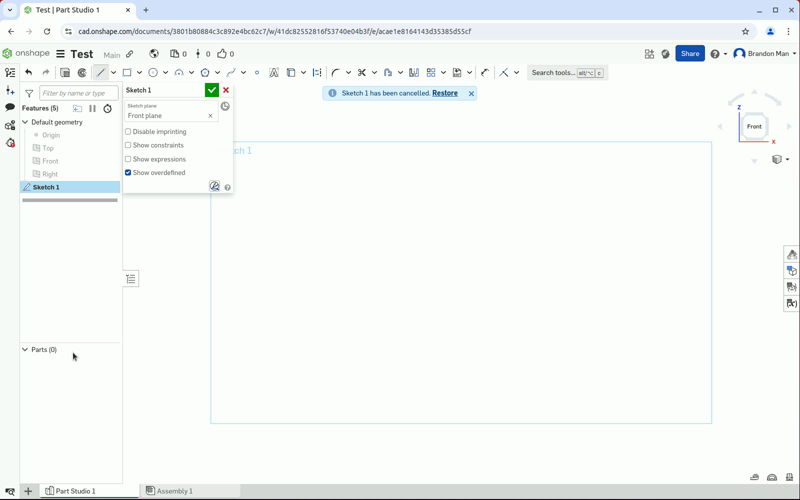
key_down(shift)
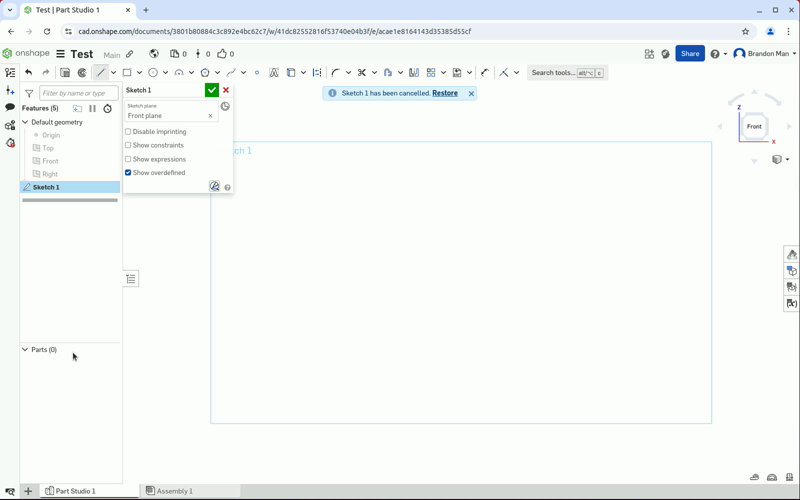
mouse_move(460, 282)
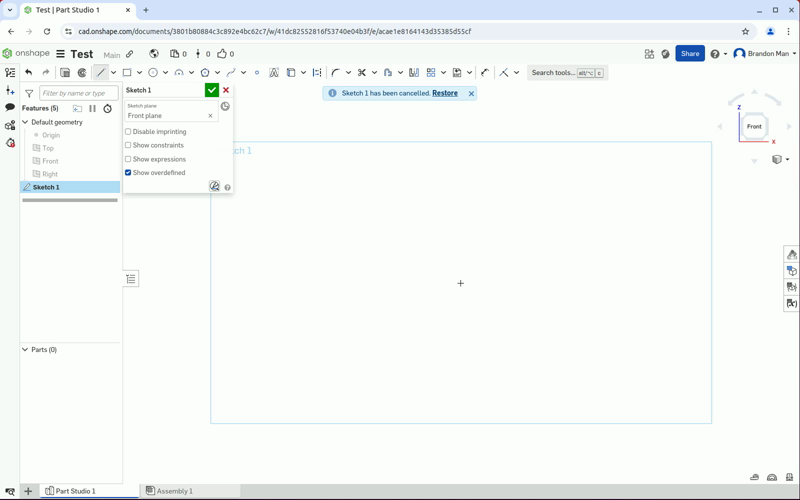
click(460, 282)
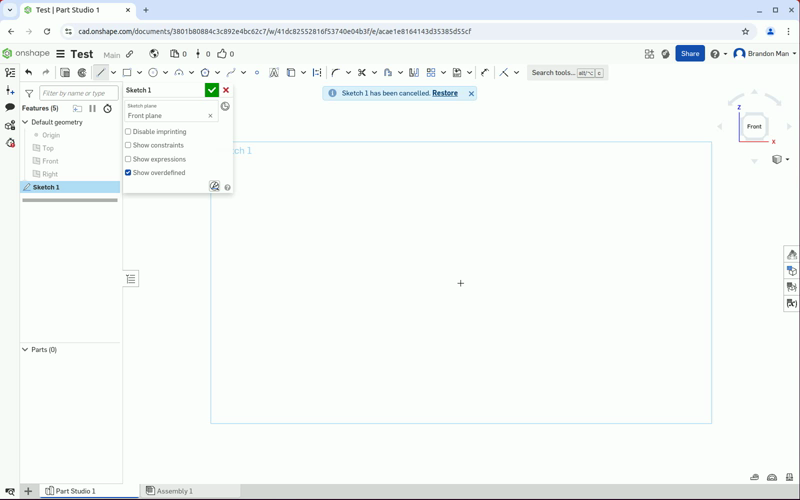
key_up(shift)
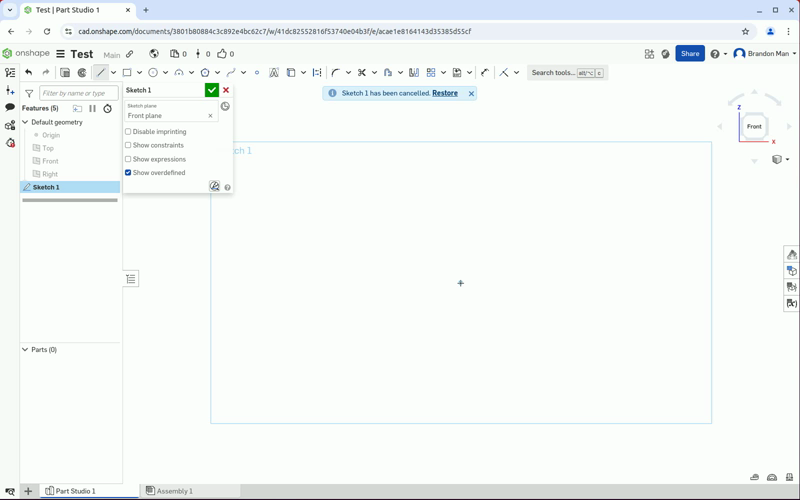
key_down(shift)
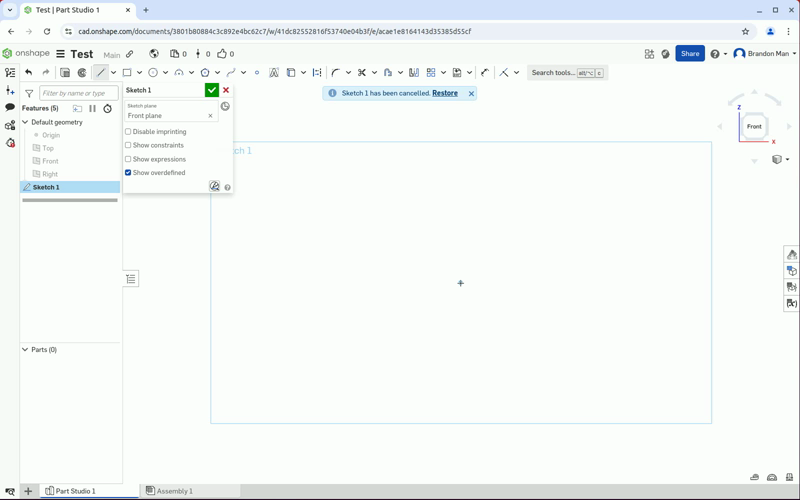
mouse_move(573, 282)
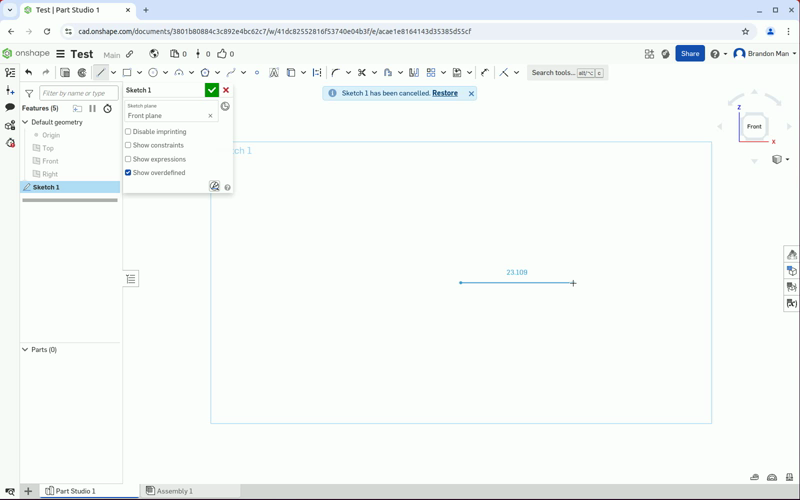
click(573, 282)
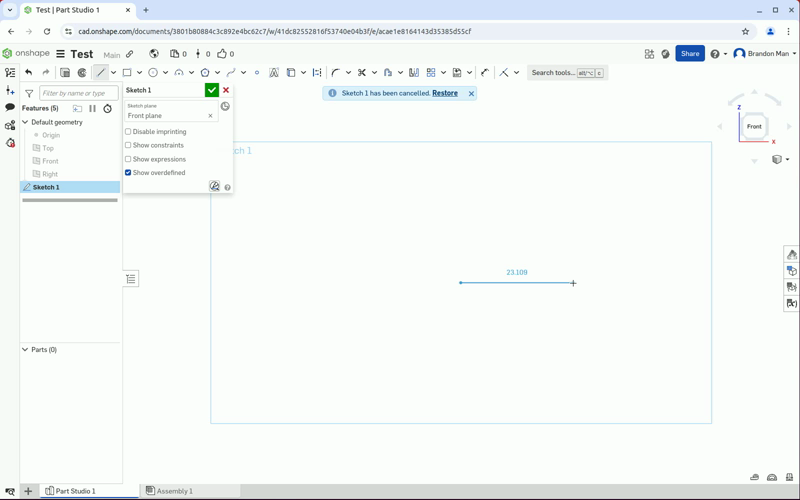
key_up(shift)
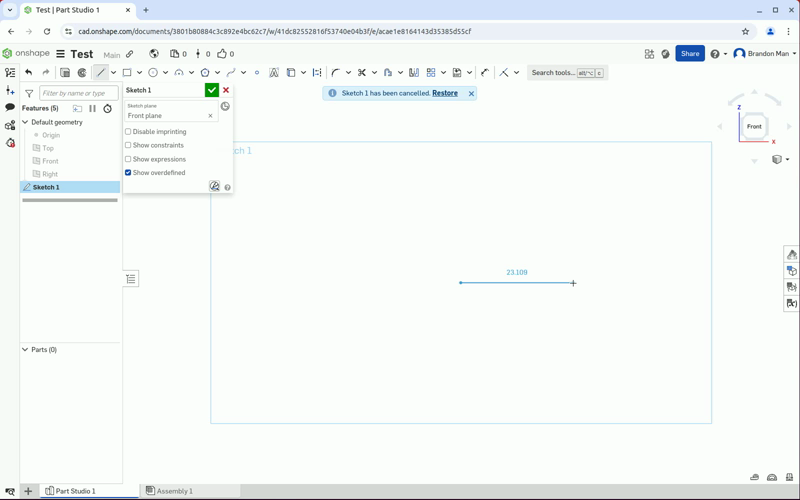
key_down(shift)
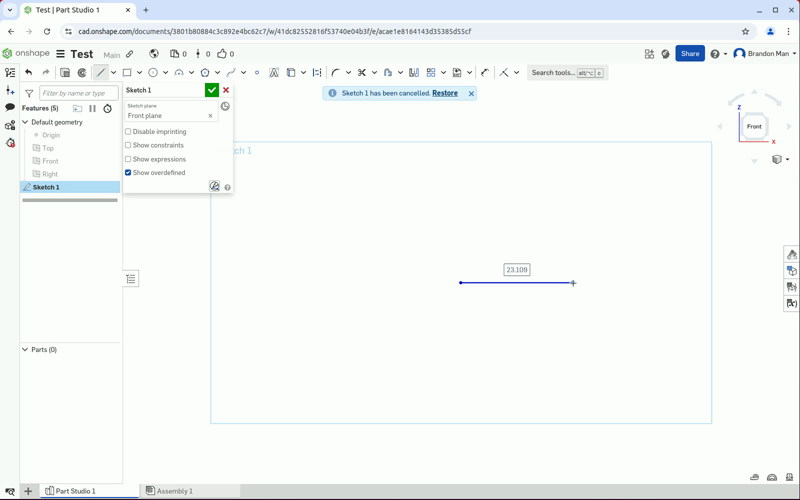
mouse_move(573, 213)
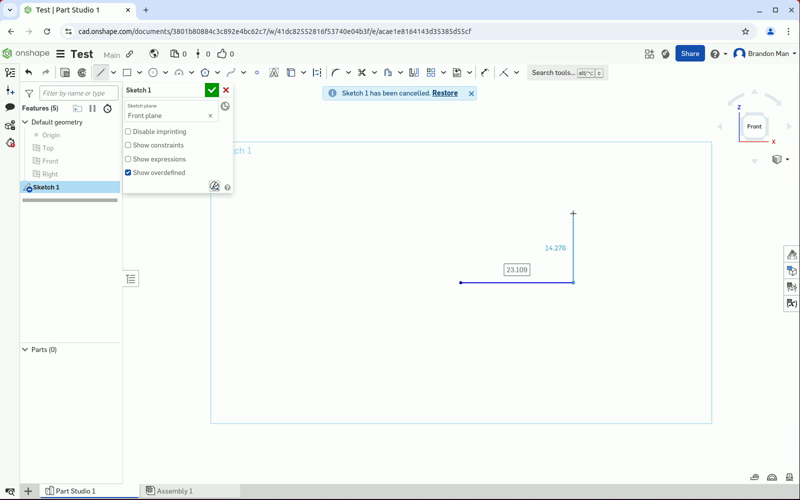
click(573, 213)
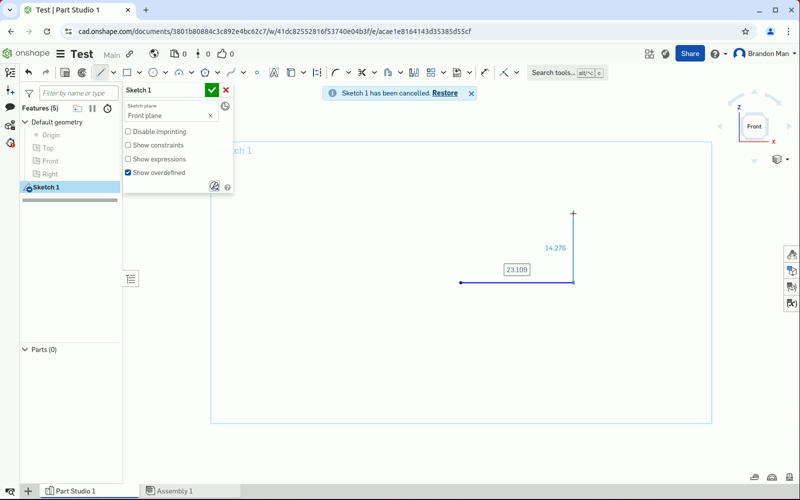
key_up(shift)
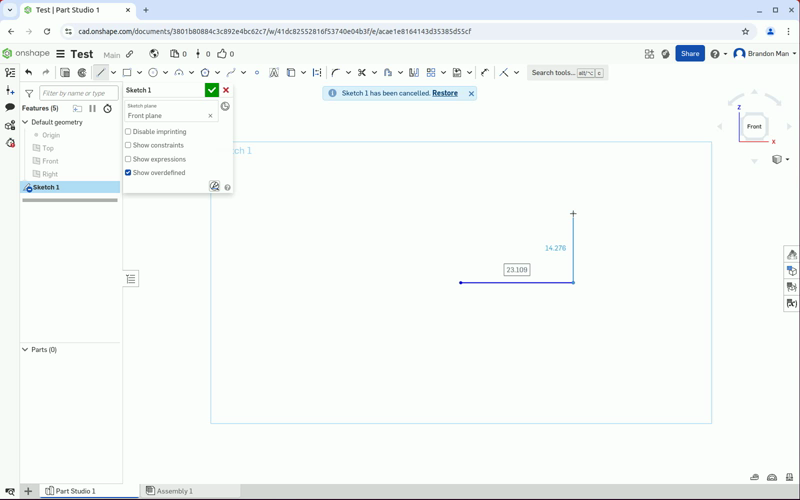
key_down(shift)
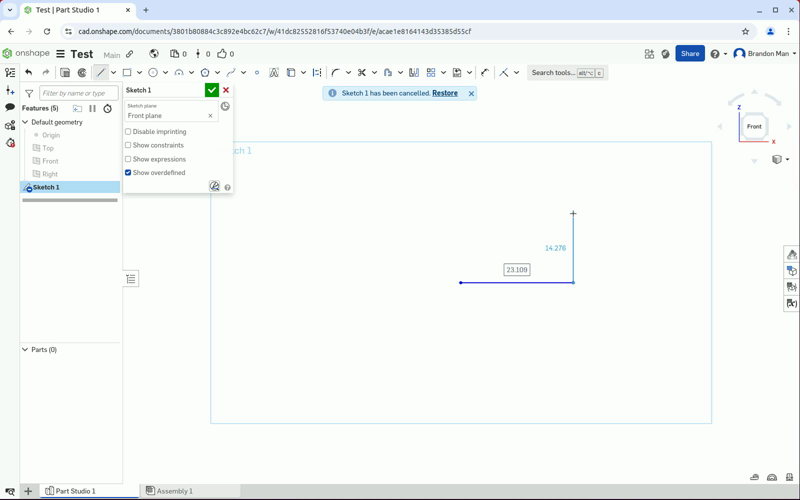
mouse_move(460, 213)
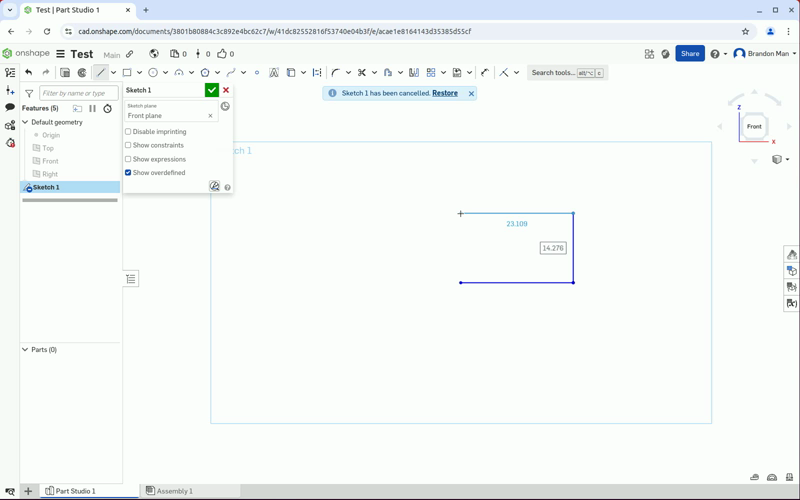
click(460, 213)
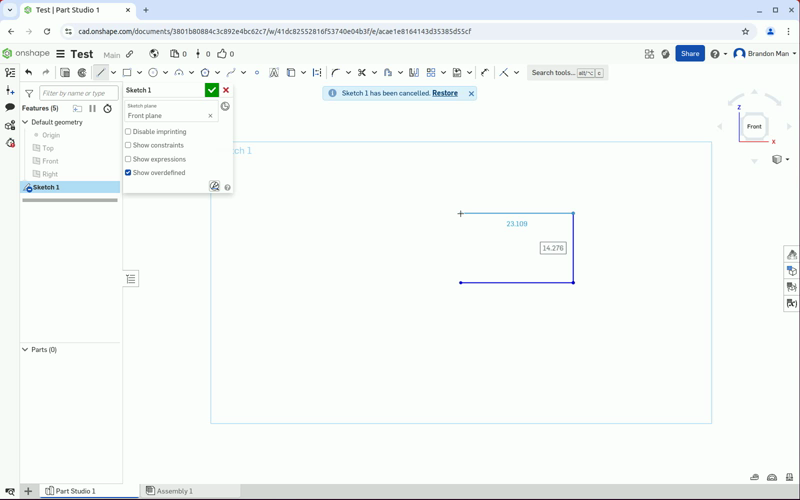
key_up(shift)
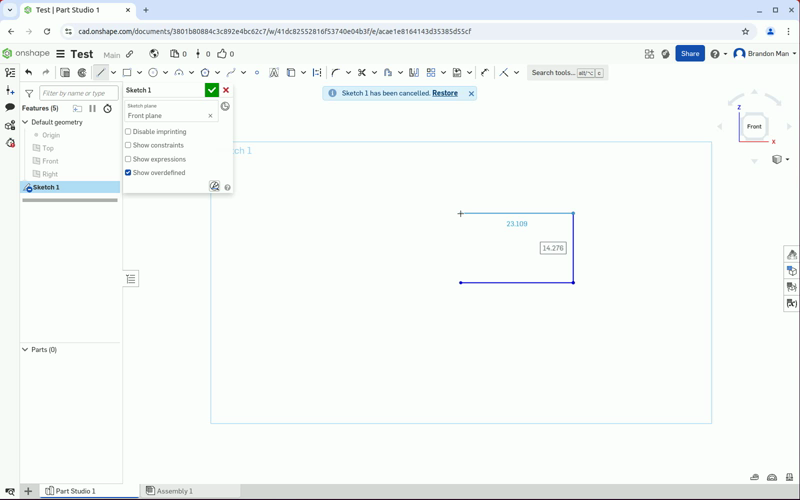
key_down(shift)
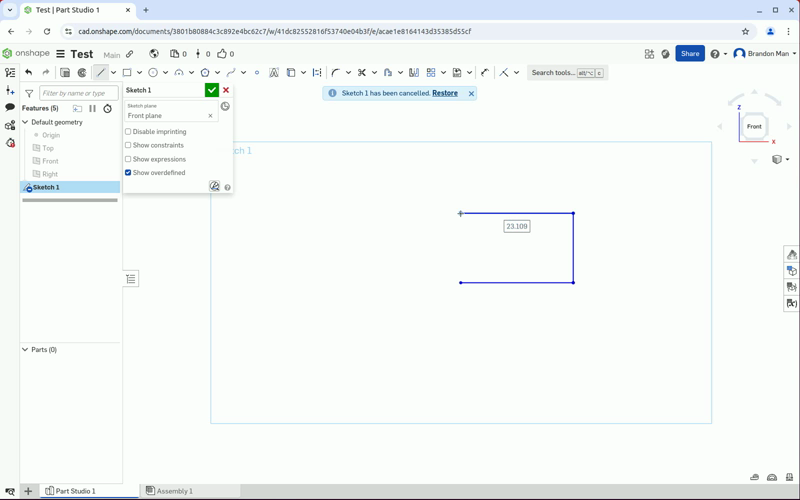
mouse_move(460, 282)
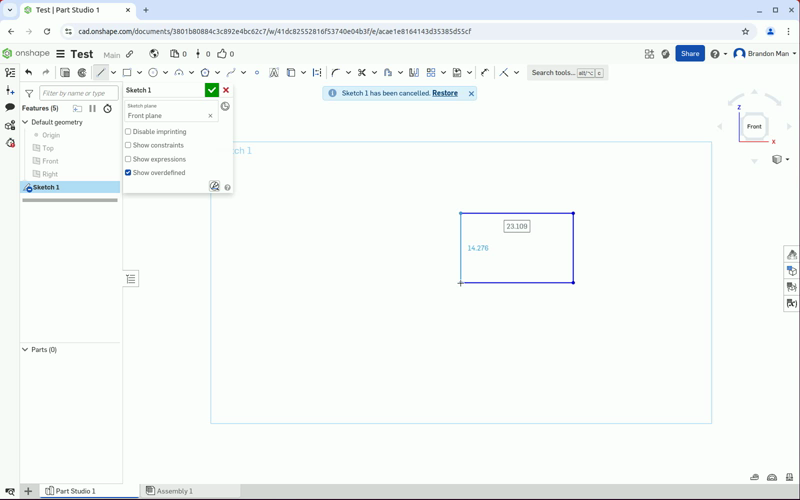
key_up(shift)
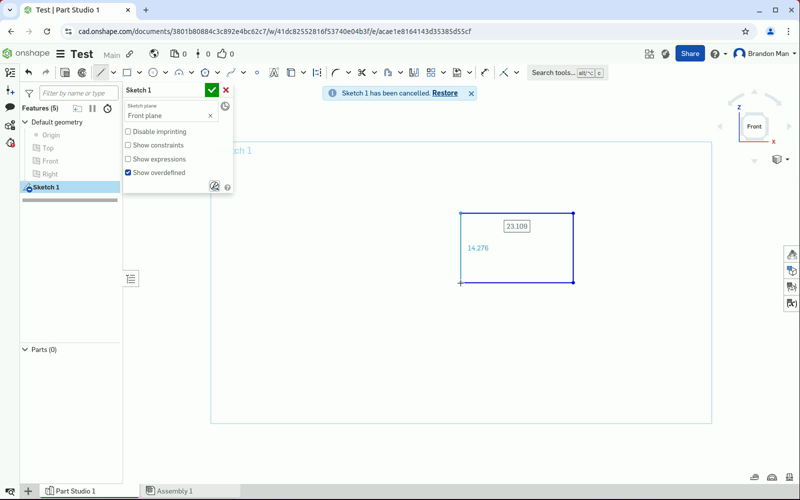
click(460, 282)
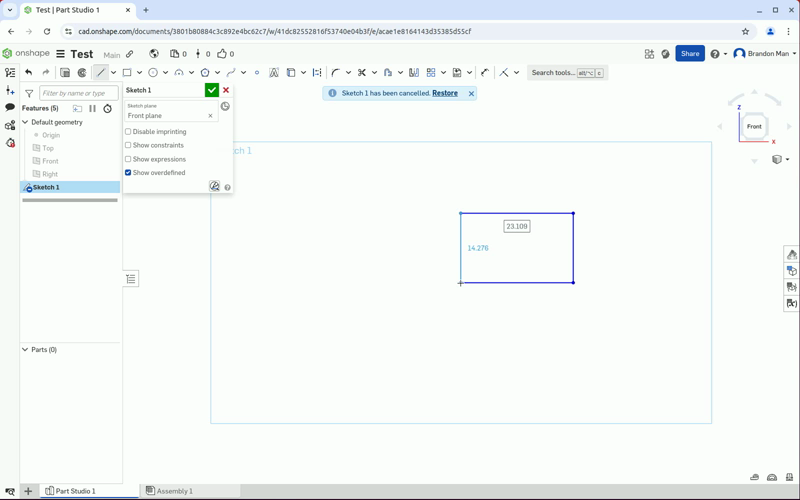
key(esc)
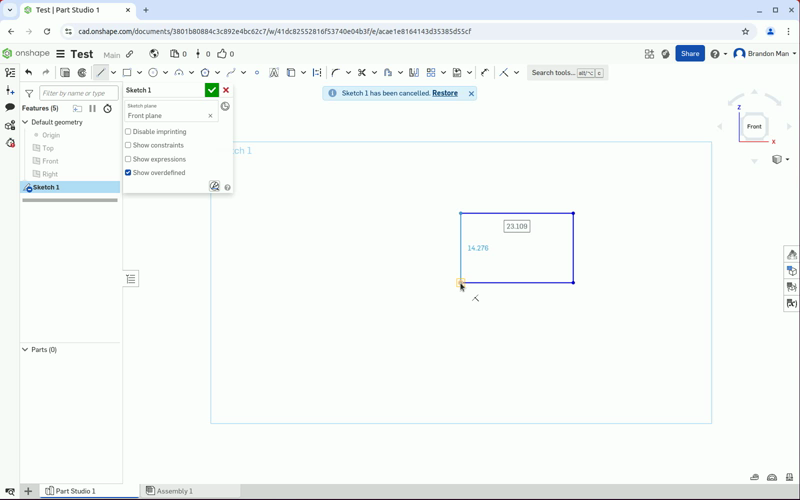
mouse_move(504, 233)
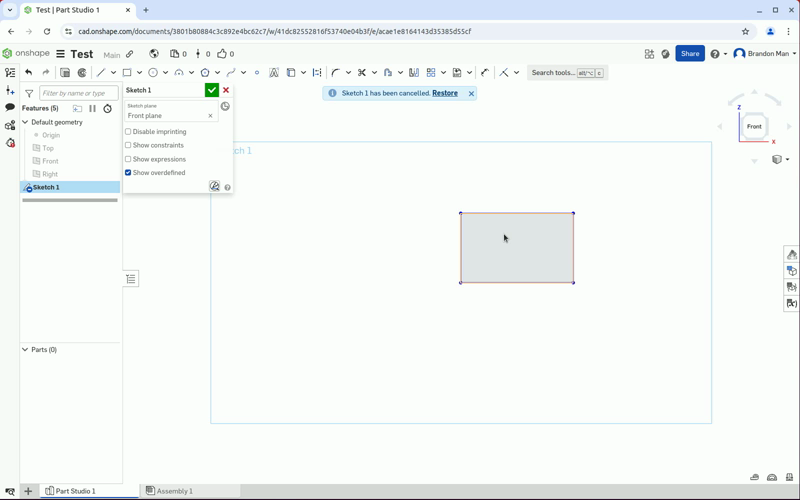
click(504, 233)
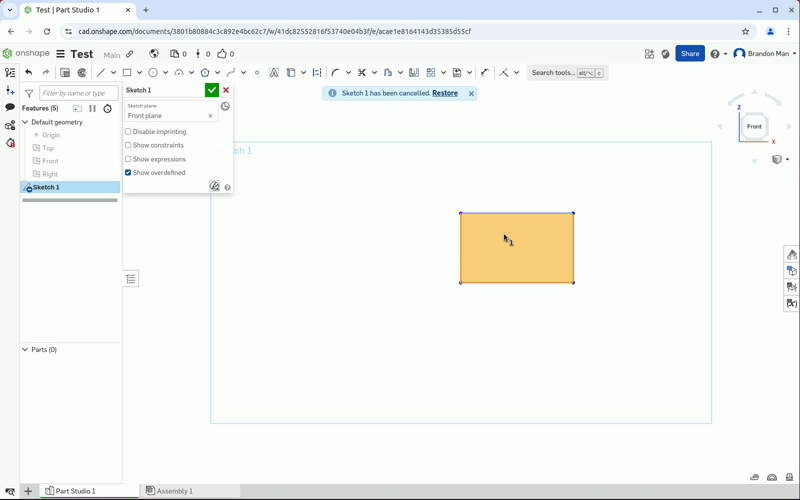
mouse_move(73, 352)
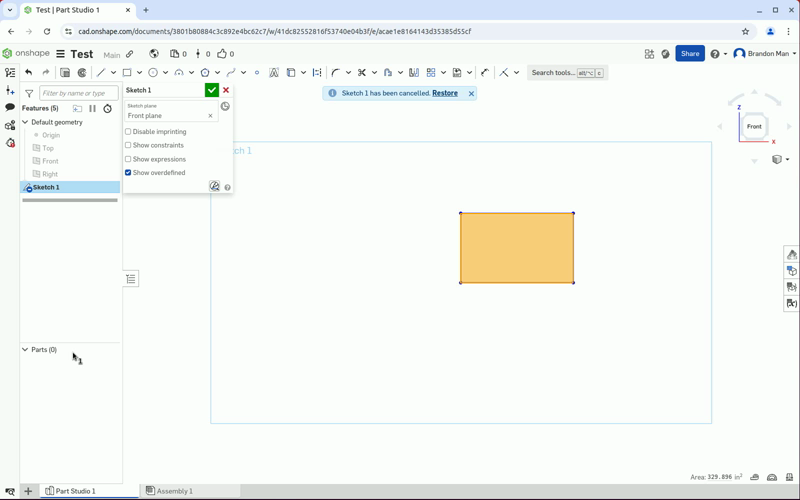
key(shift+y)
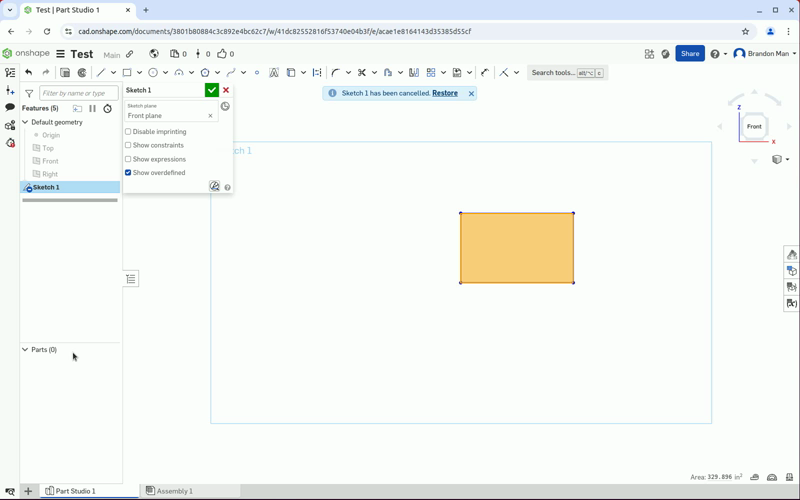
key(shift+e)
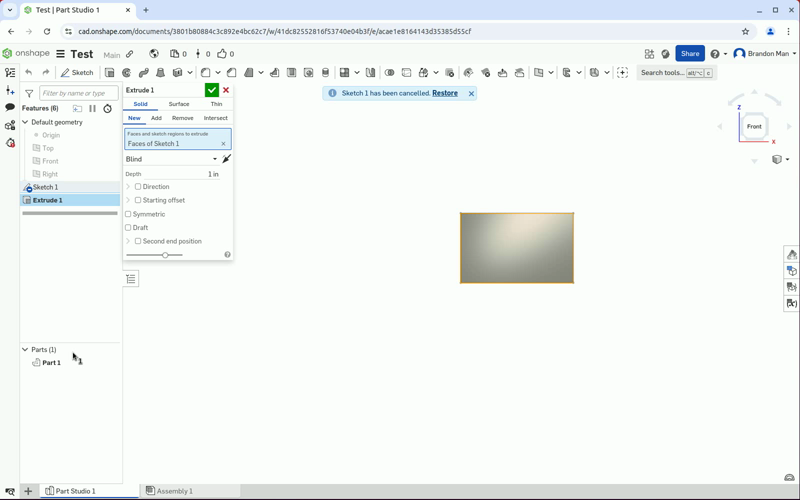
mouse_move(143, 106)
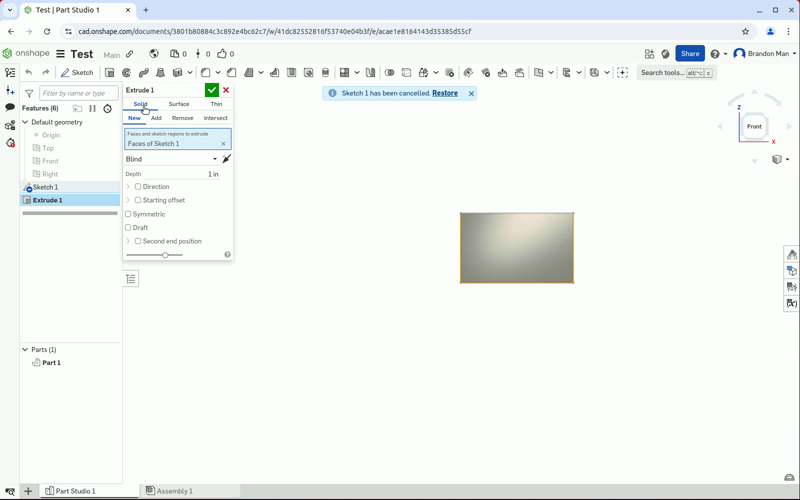
click(143, 106)
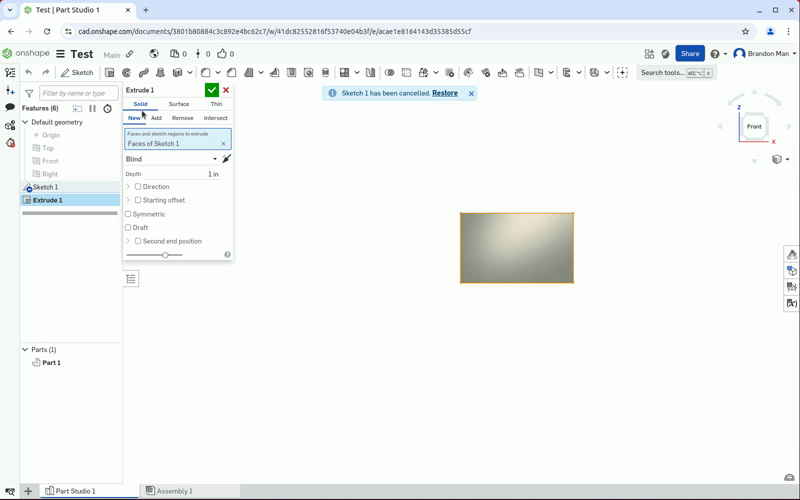
mouse_move(137, 120)
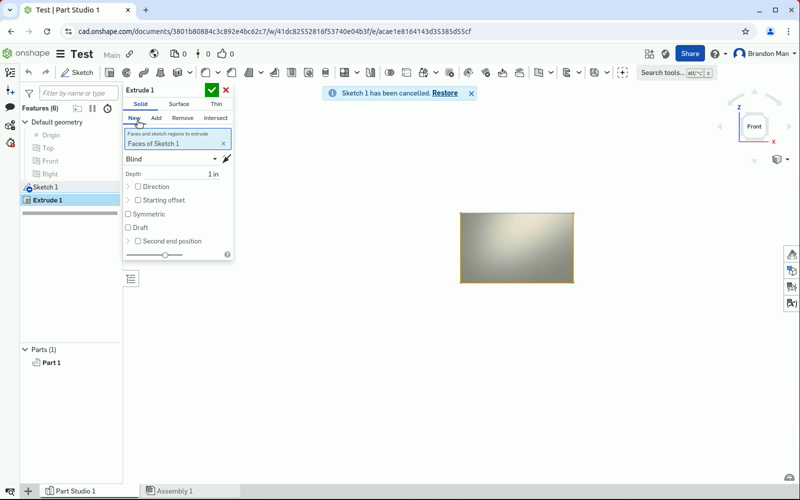
click(137, 120)
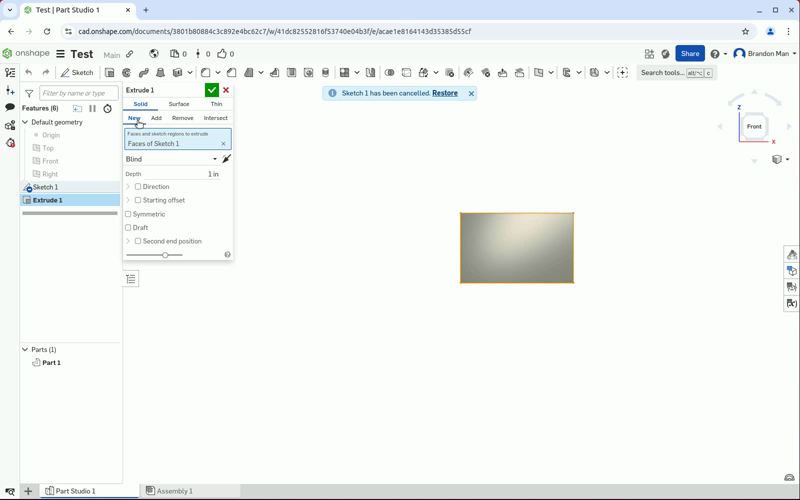
key(tab, 4)
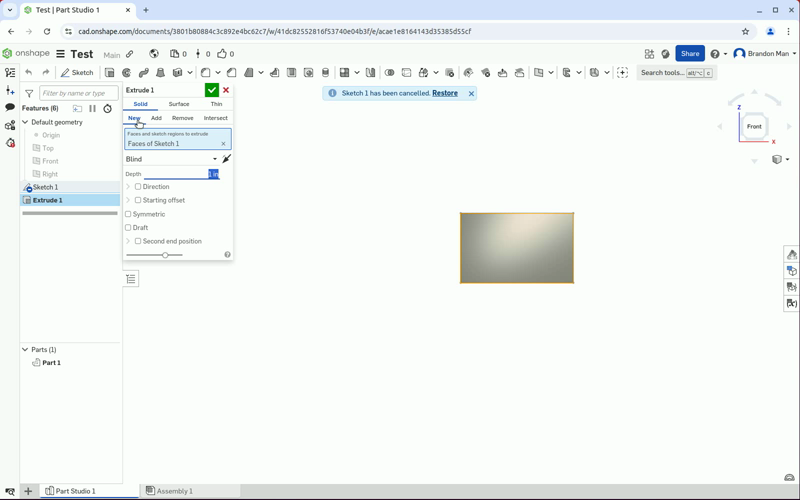
text(14.443)
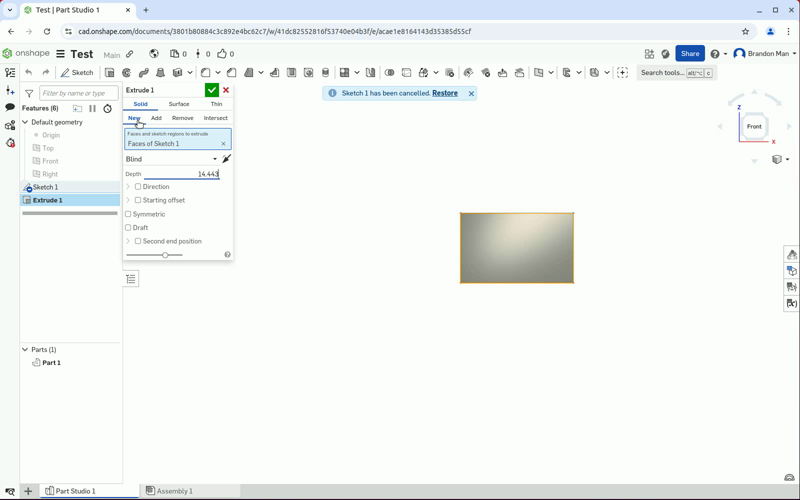
key(enter)
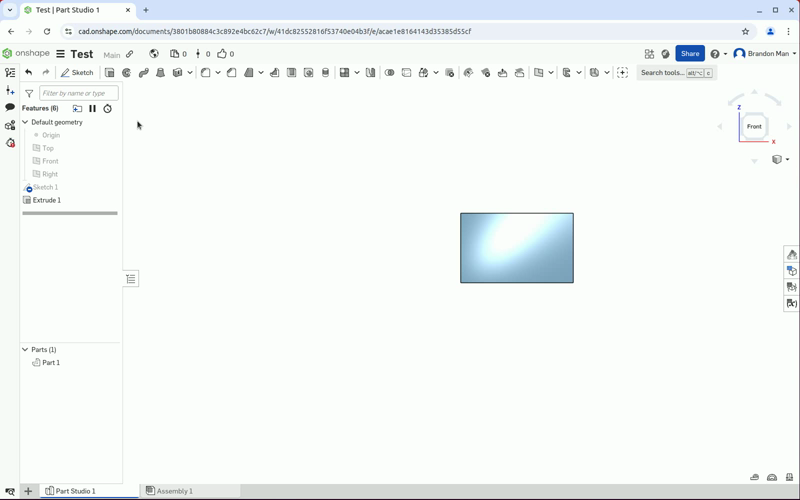
key(shift+h)
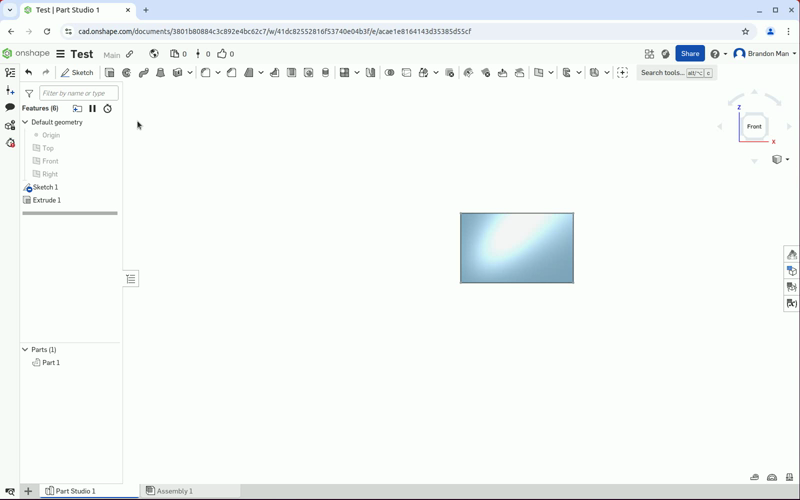
key(shift+h)
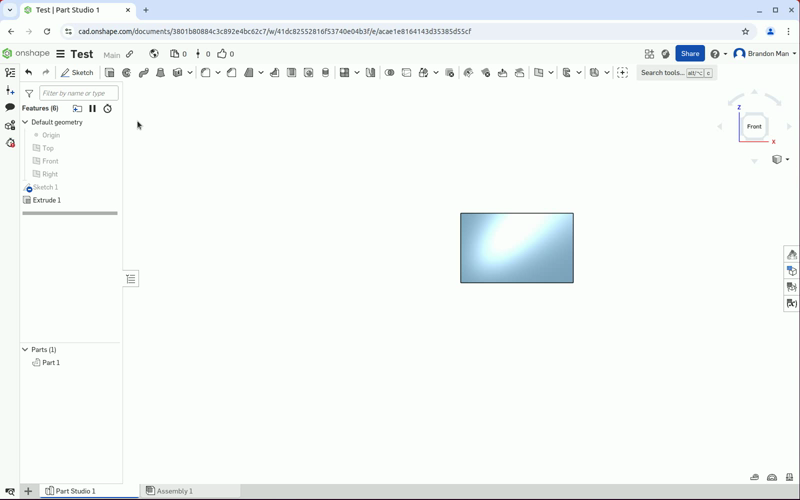
mouse_move(73, 189)
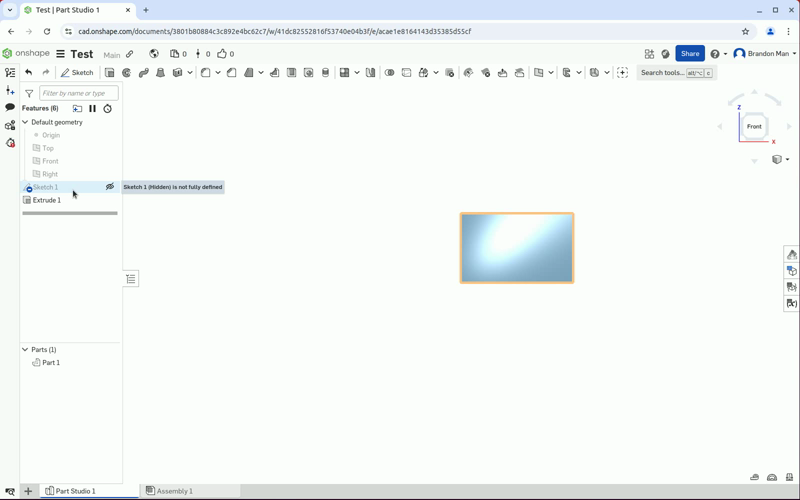
click(73, 189)
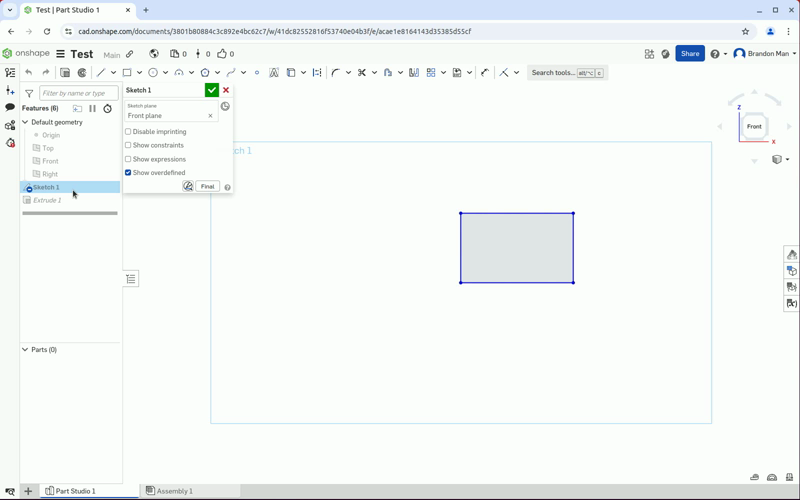
mouse_move(229, 92)
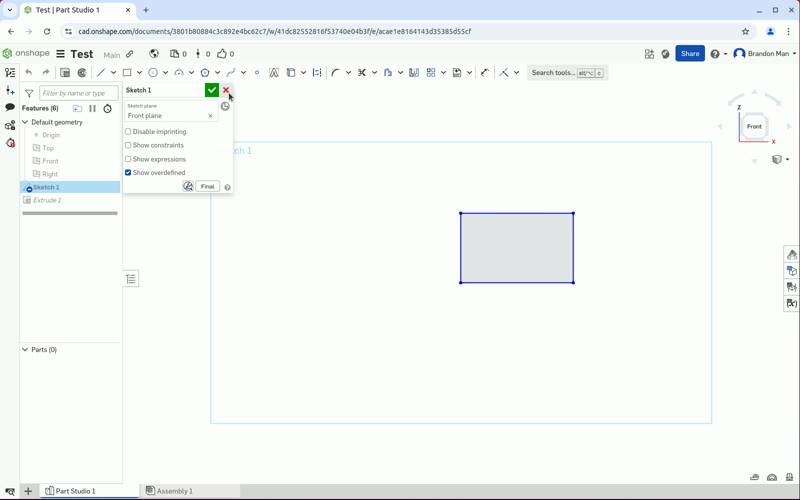
click(229, 92)
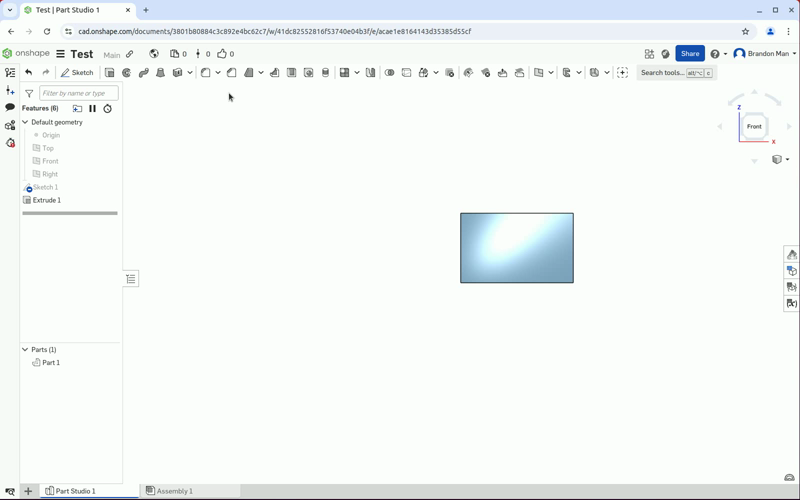
mouse_move(541, 75)
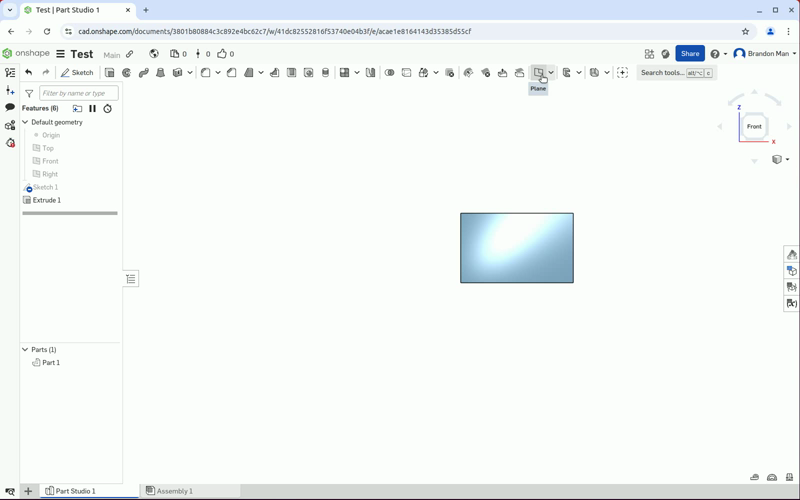
click(541, 75)
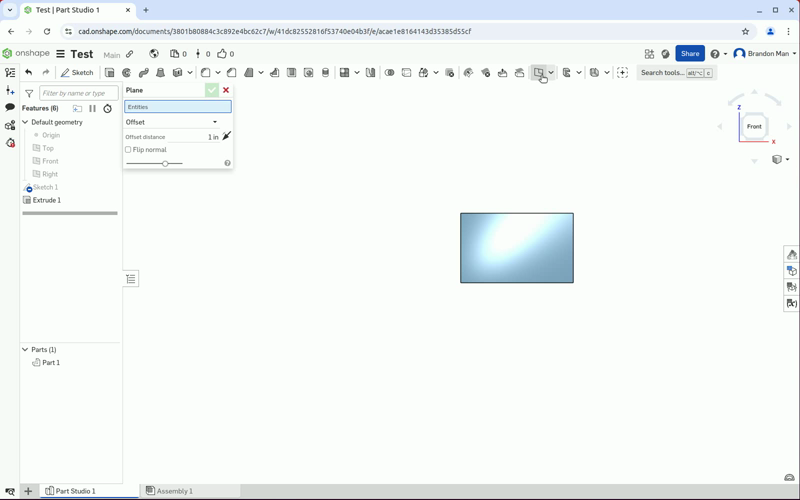
mouse_move(73, 163)
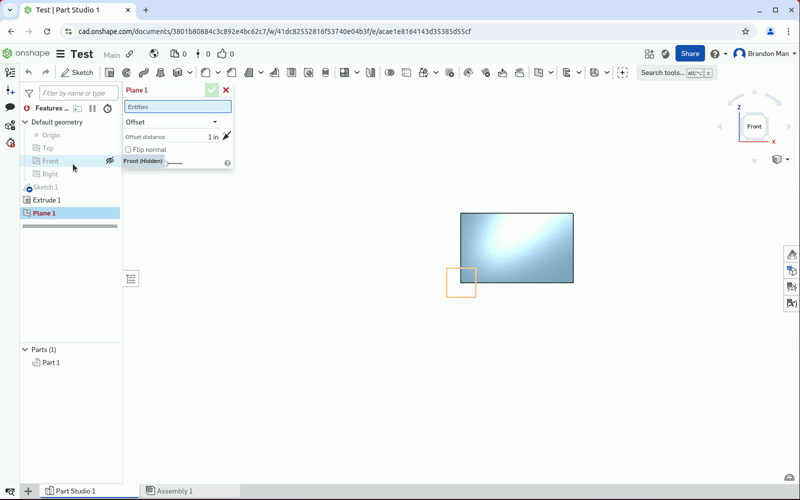
click(73, 163)
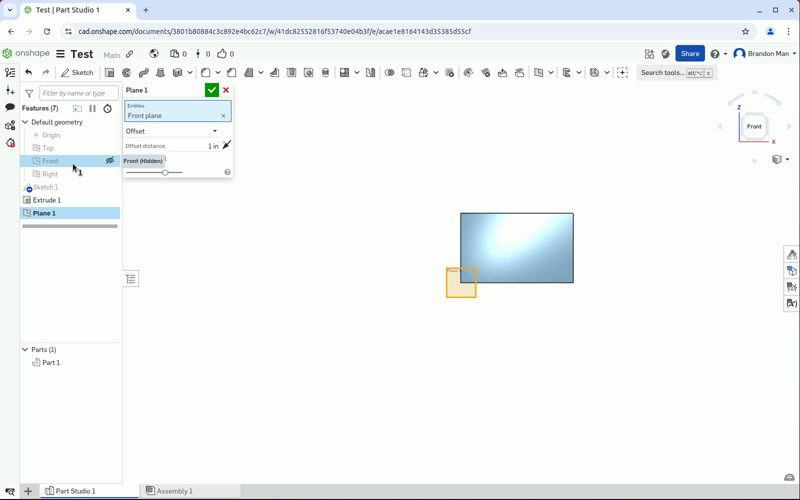
key(tab, 2)
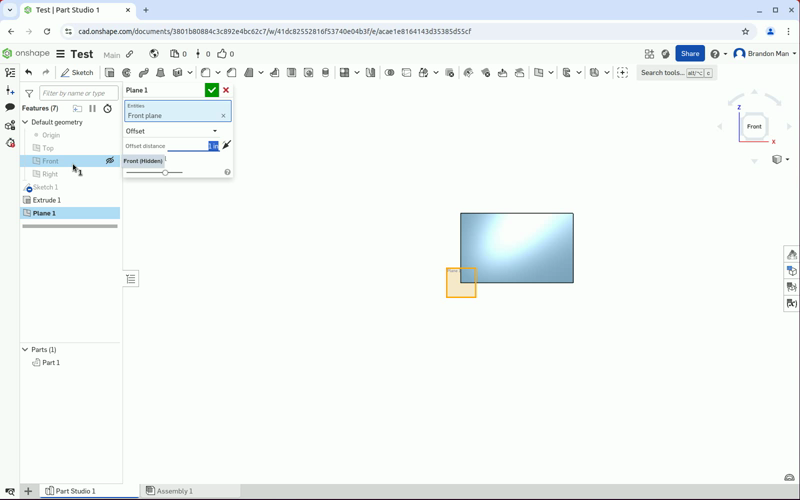
text(14.45)
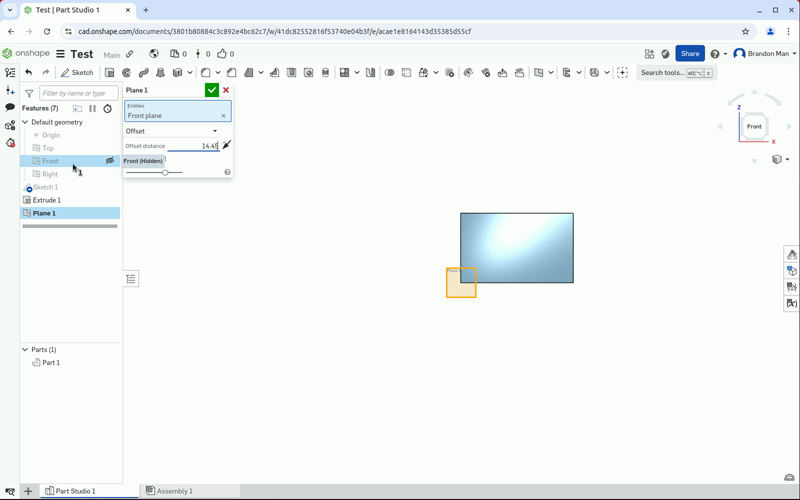
key(enter, 2)
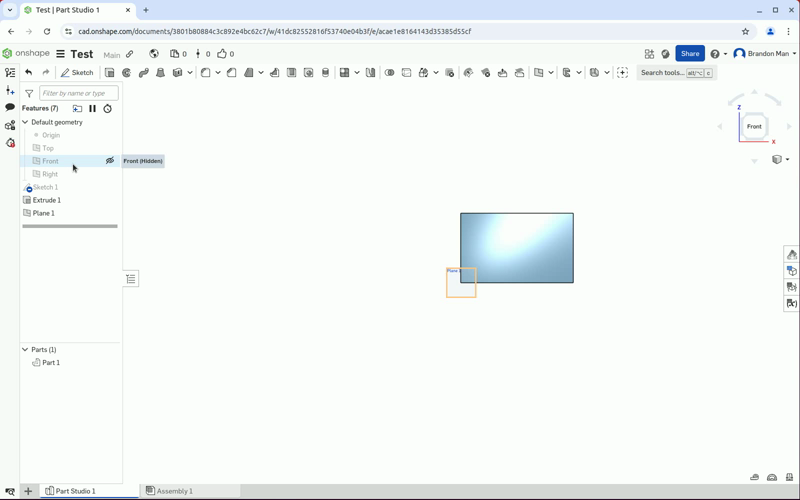
key(shift+s)
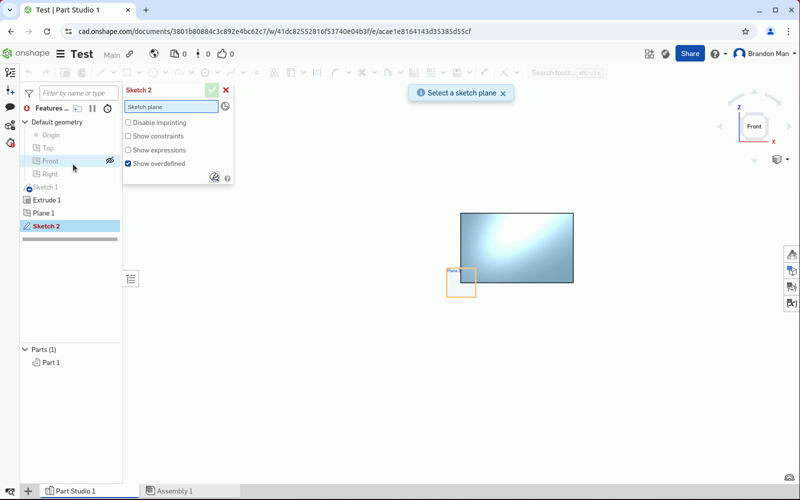
mouse_move(73, 215)
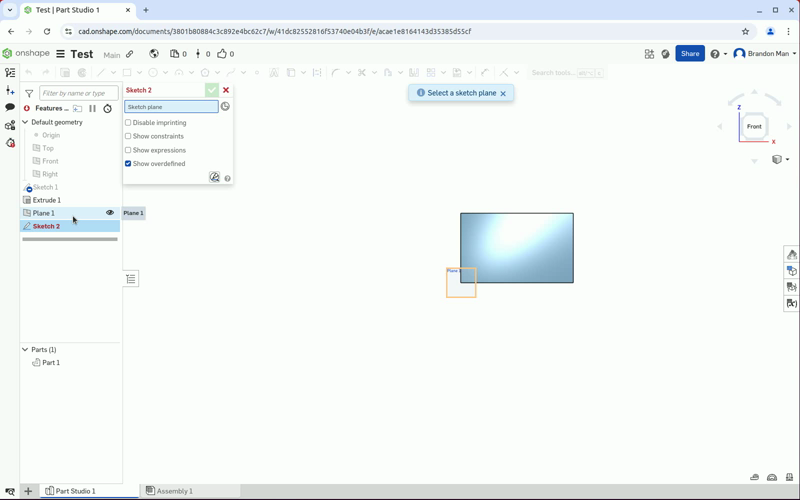
click(73, 215)
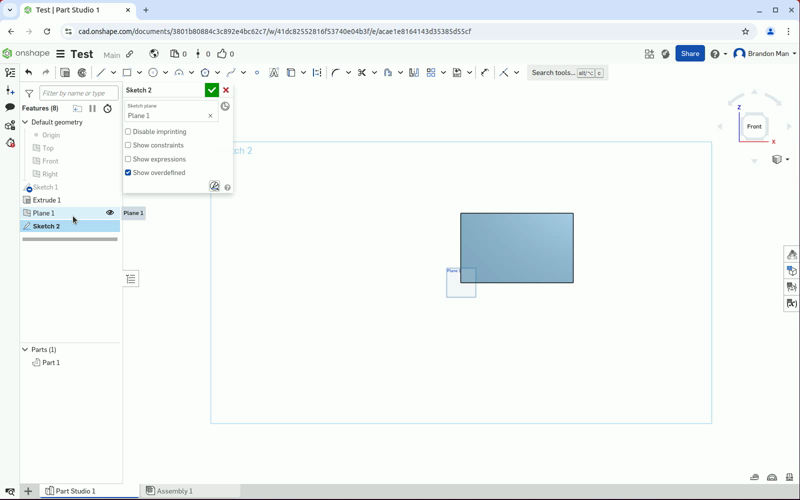
mouse_move(73, 352)
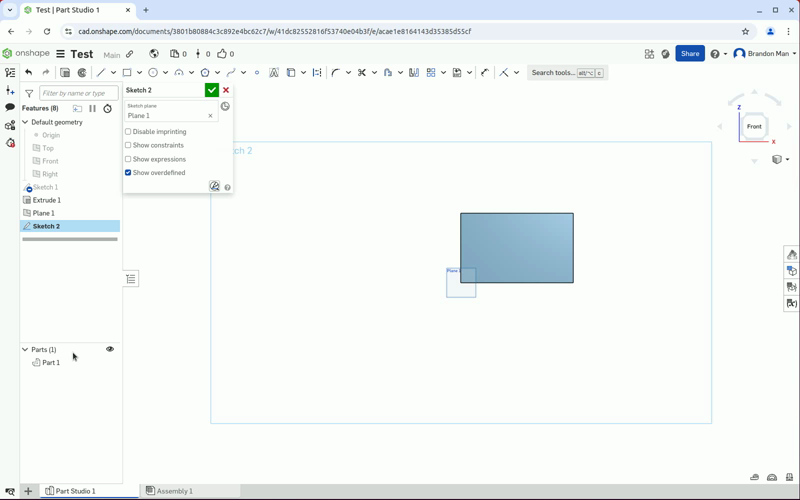
key(y)
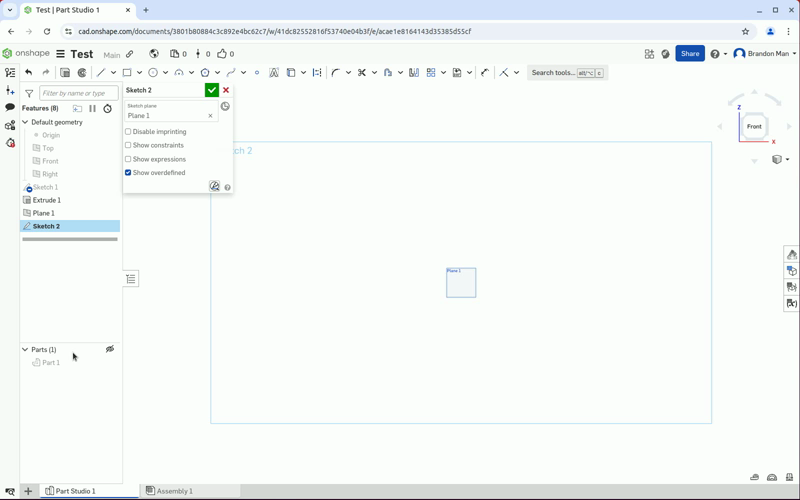
key(l)
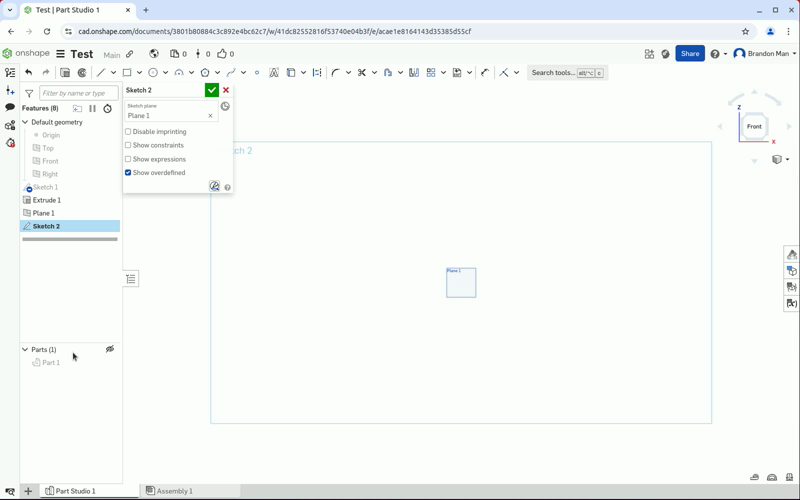
key_down(shift)
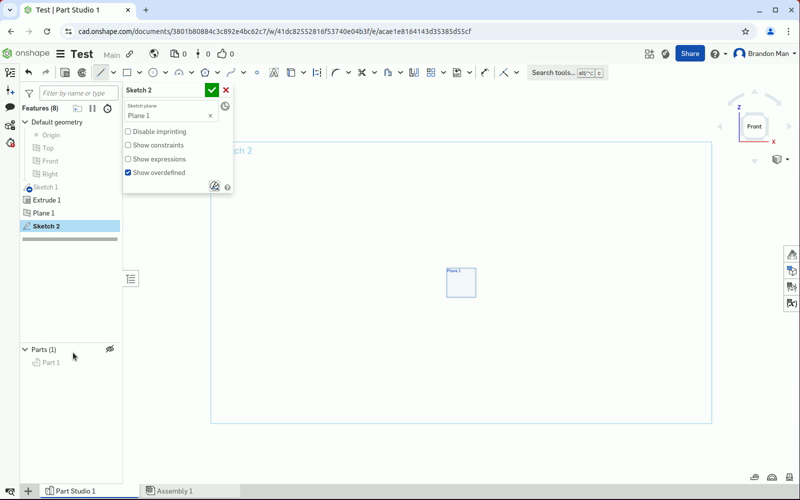
mouse_move(502, 212)
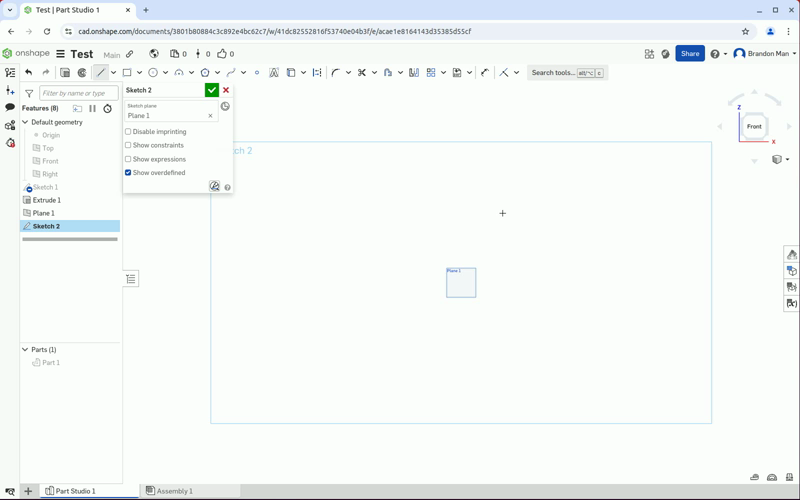
click(502, 212)
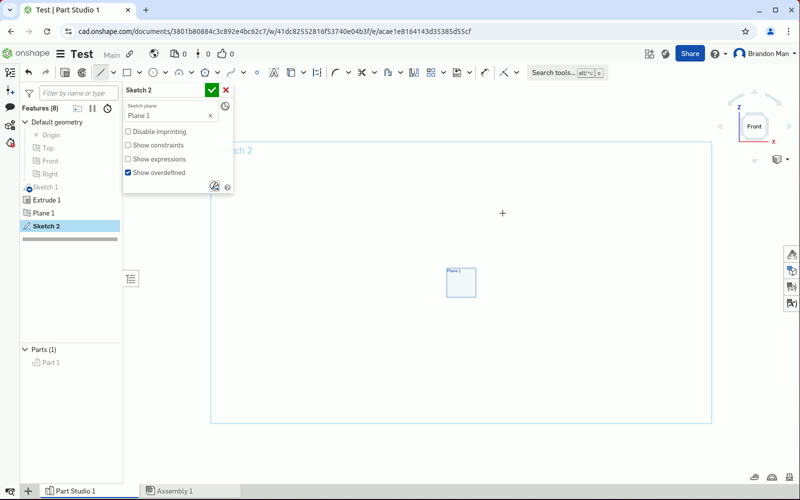
key_up(shift)
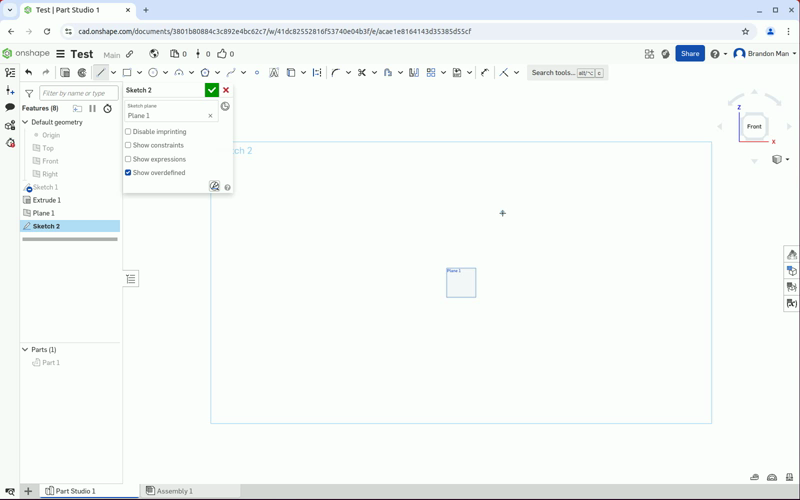
key_down(shift)
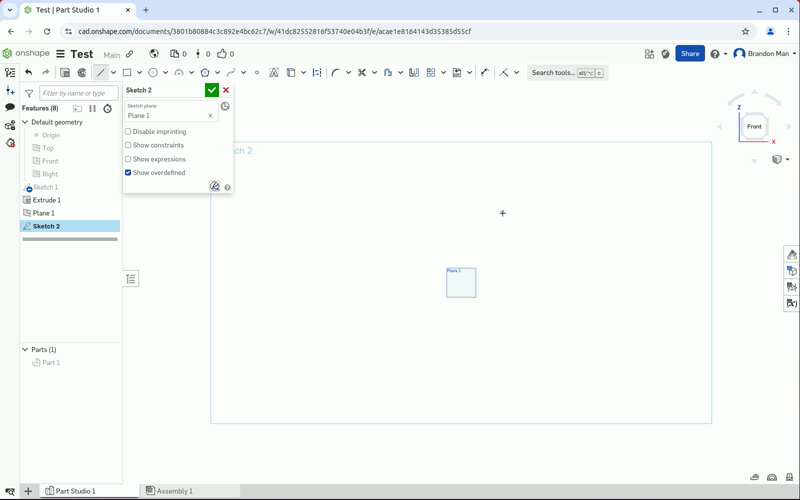
mouse_move(573, 283)
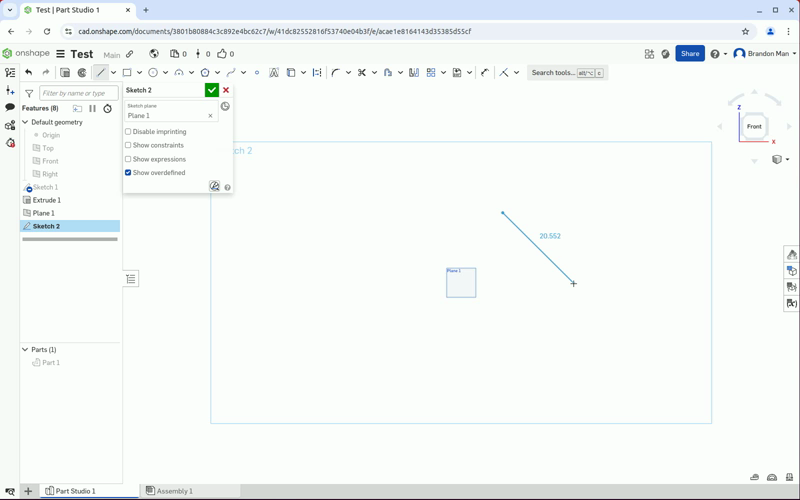
click(573, 283)
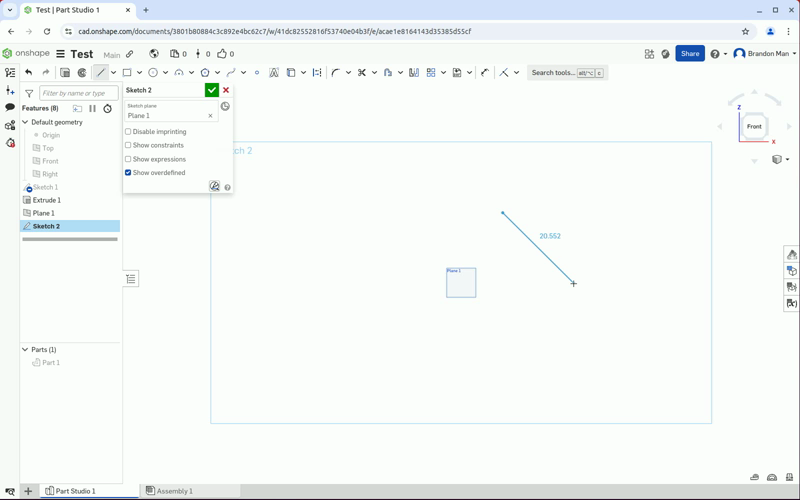
key_up(shift)
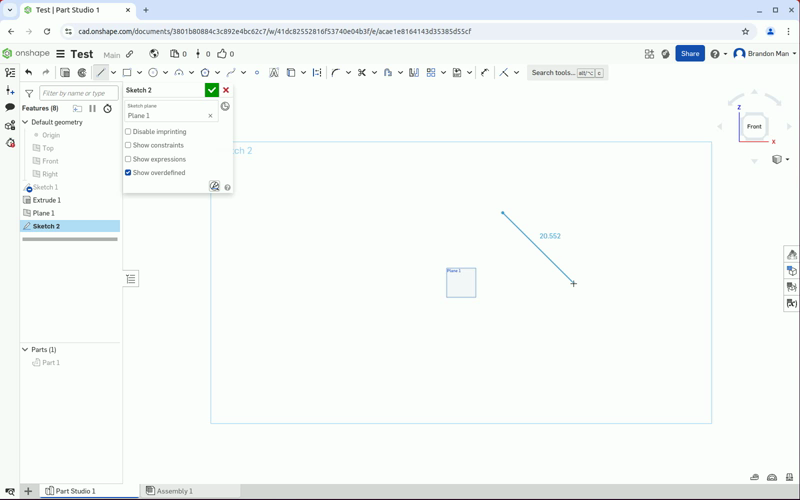
key_down(shift)
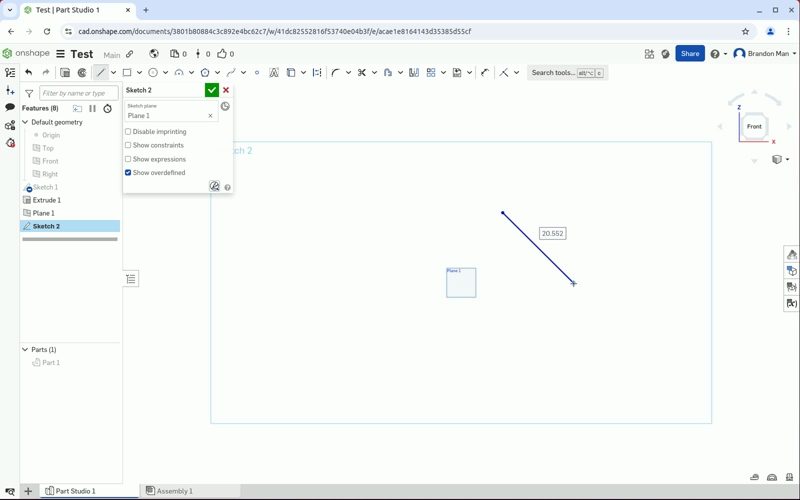
mouse_move(573, 212)
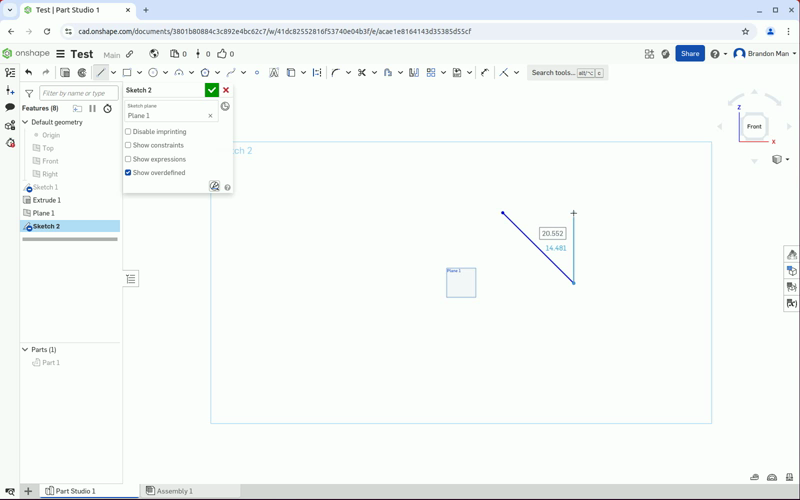
click(573, 212)
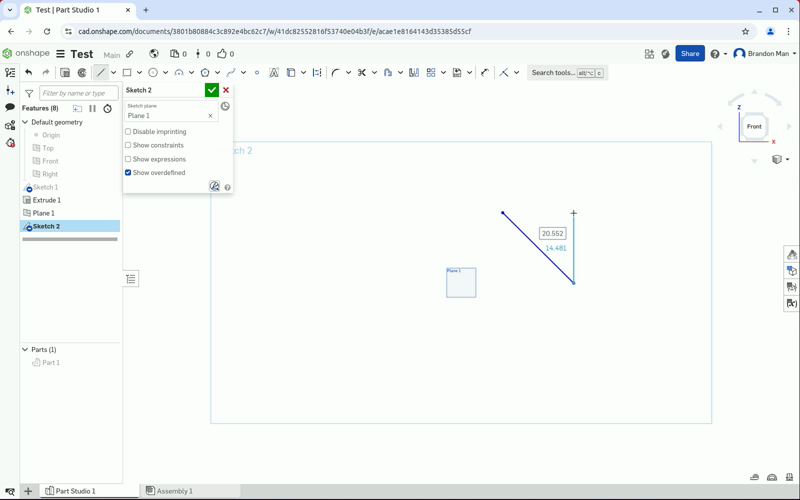
key_up(shift)
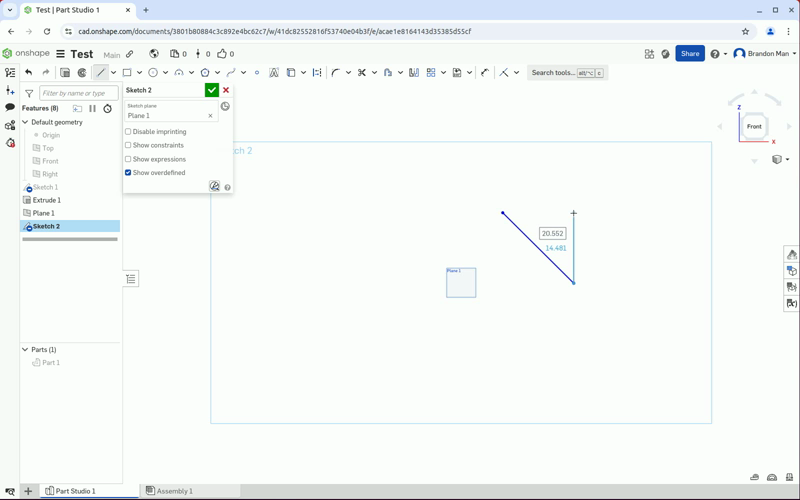
key_down(shift)
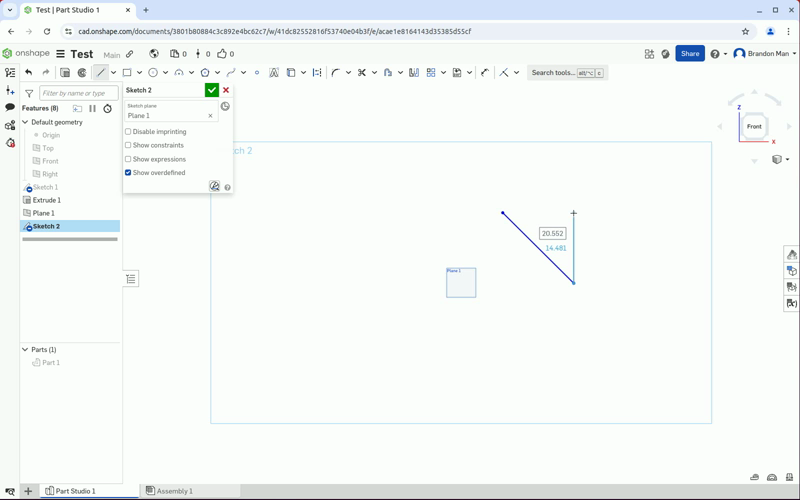
mouse_move(502, 212)
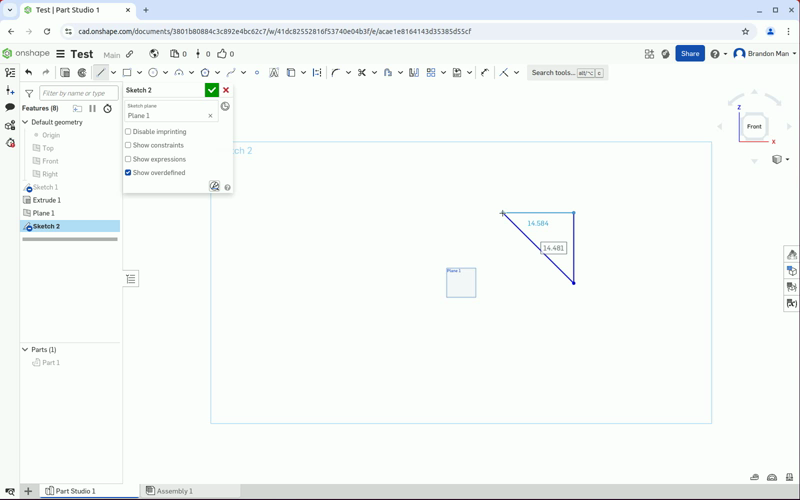
key_up(shift)
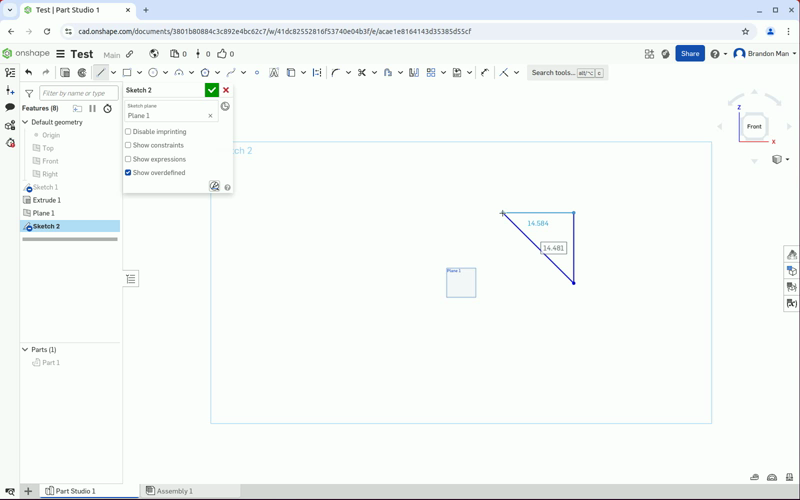
click(502, 212)
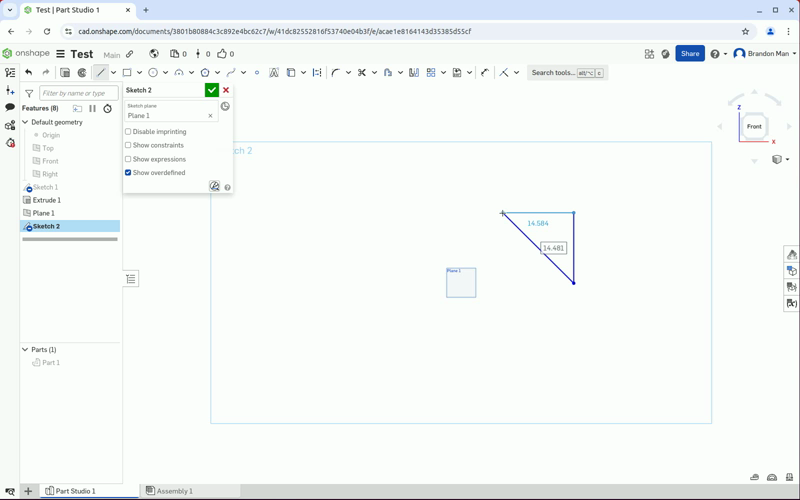
key(esc)
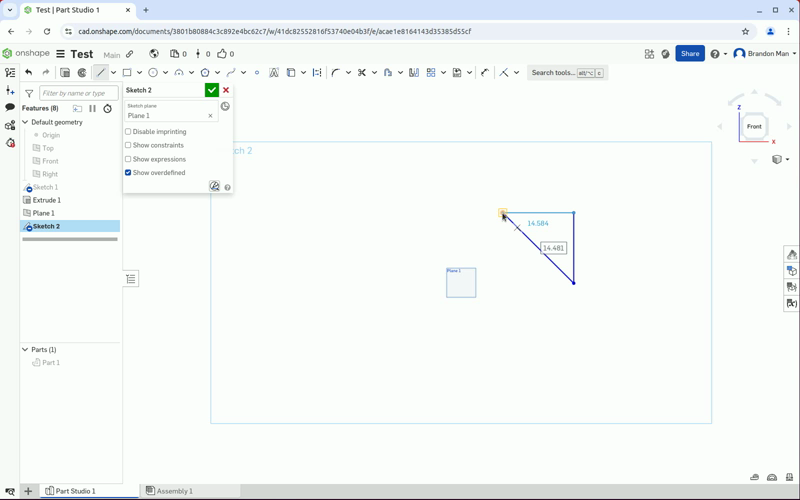
mouse_move(546, 233)
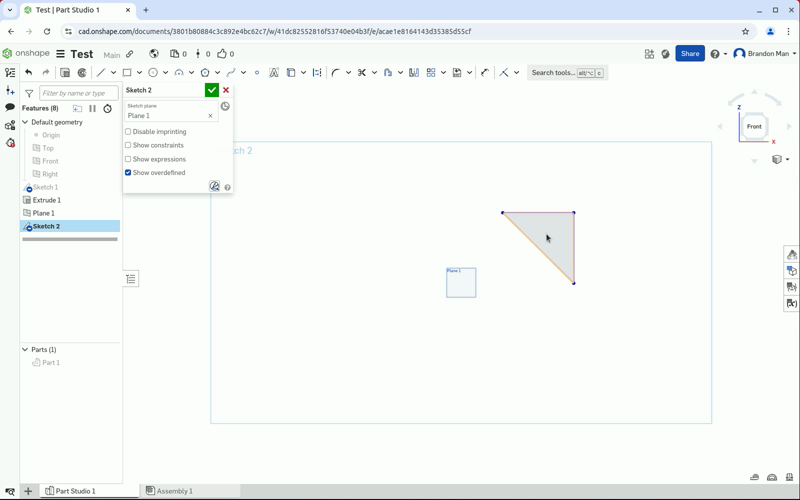
click(546, 233)
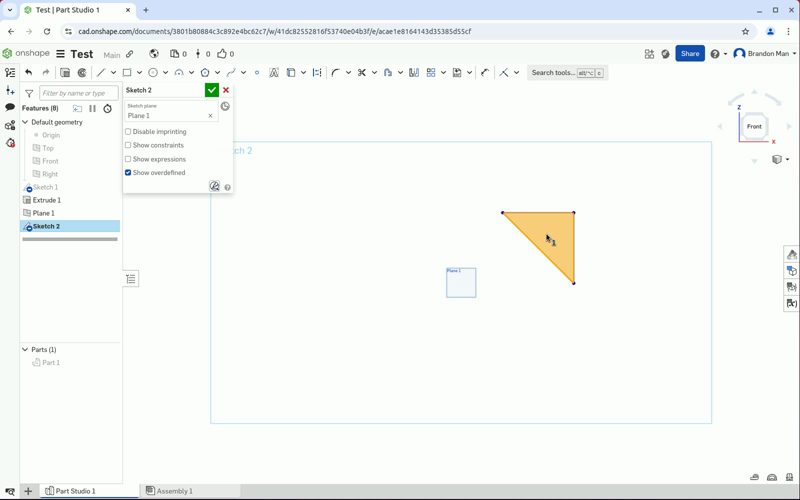
mouse_move(73, 352)
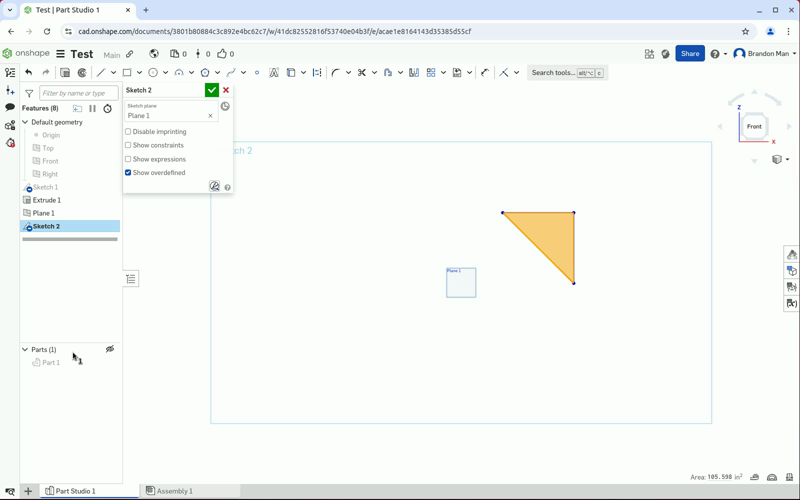
key(shift+y)
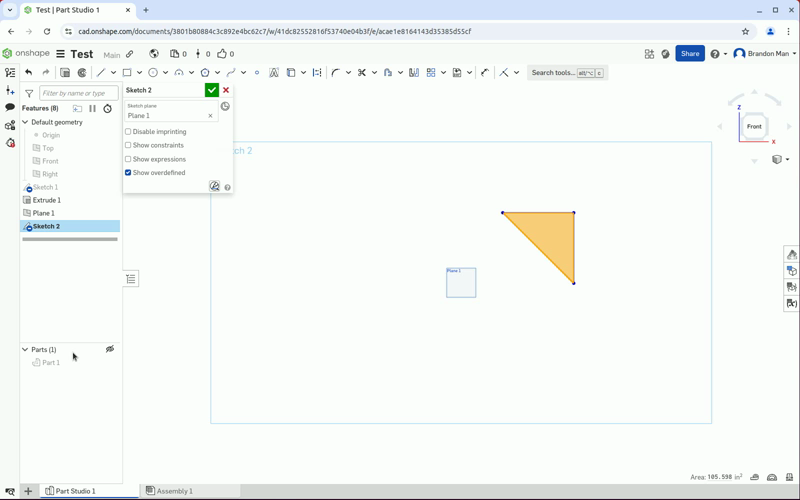
key(shift+e)
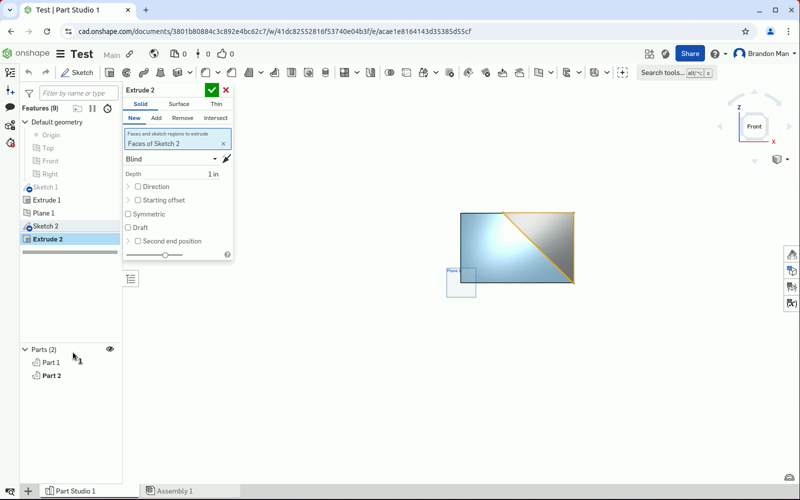
mouse_move(143, 106)
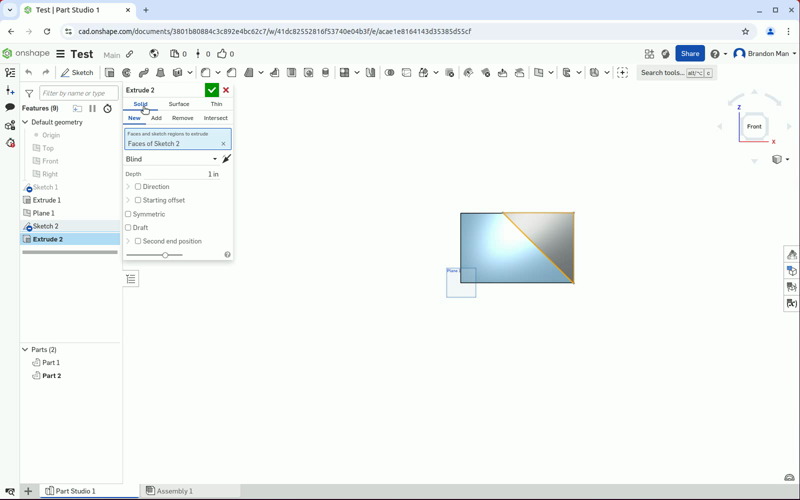
click(143, 106)
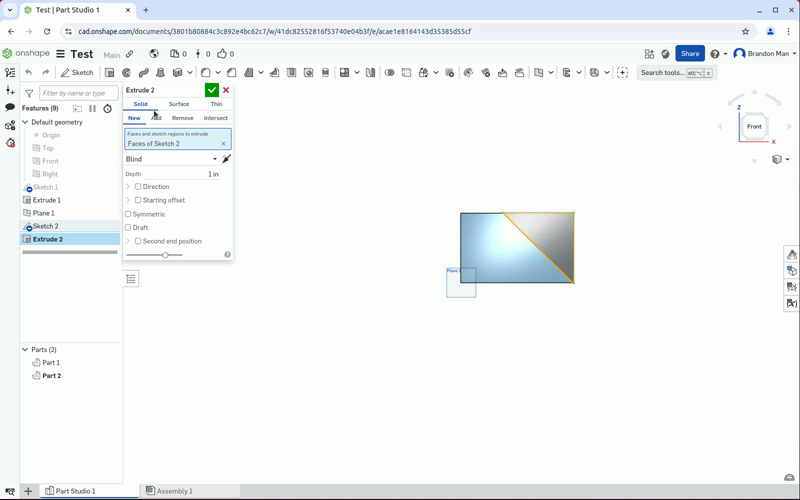
mouse_move(186, 120)
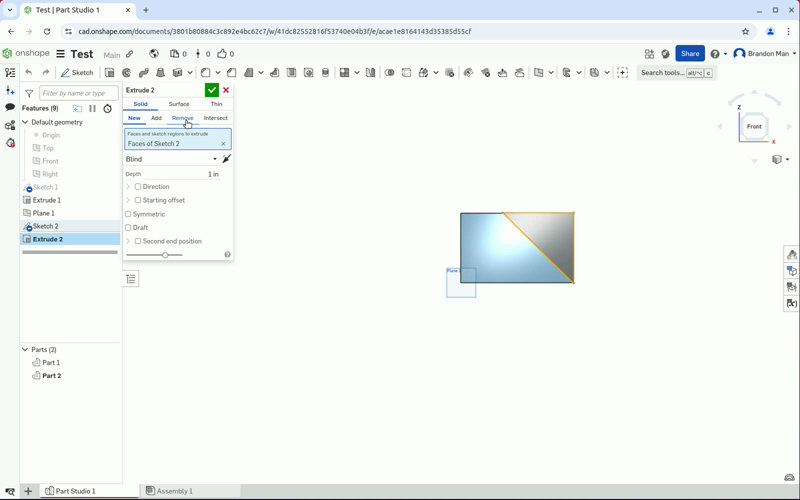
click(186, 120)
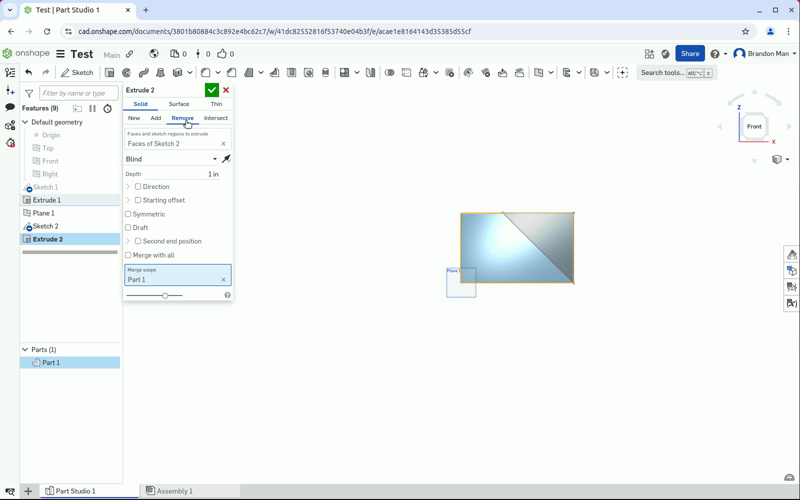
key(tab, 4)
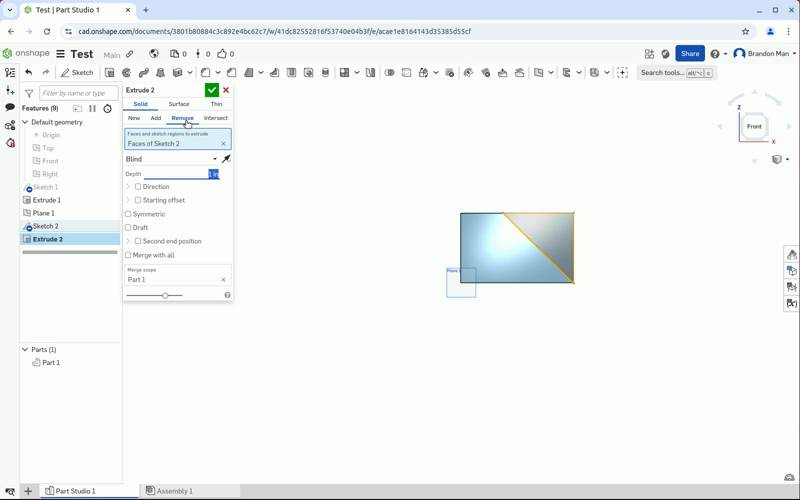
text(5.777)
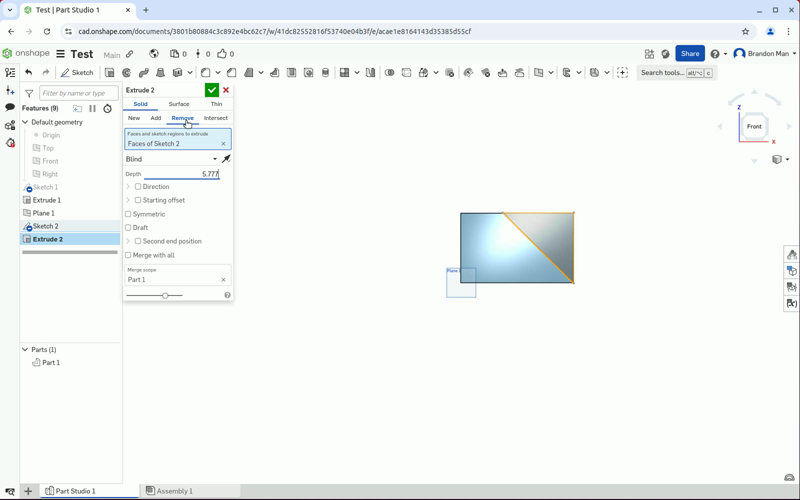
key(tab, 6)
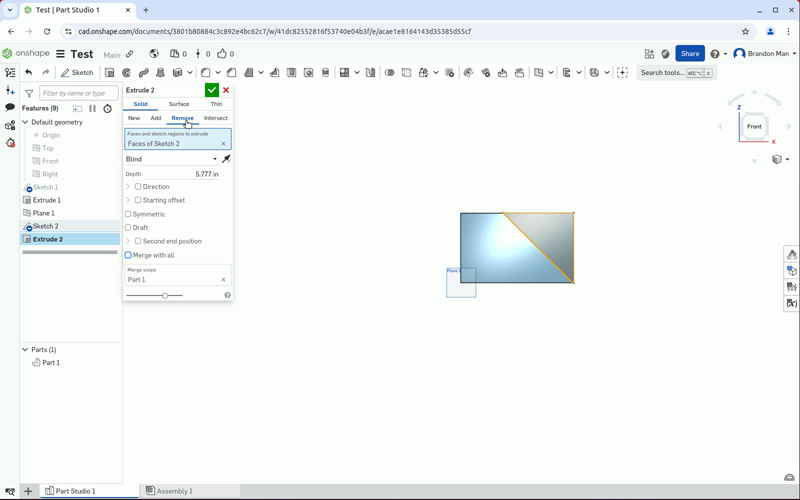
key(space)
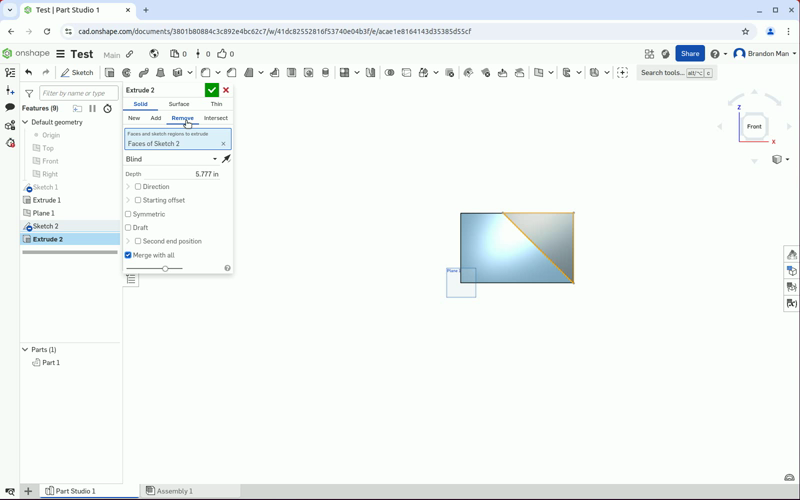
key(enter)
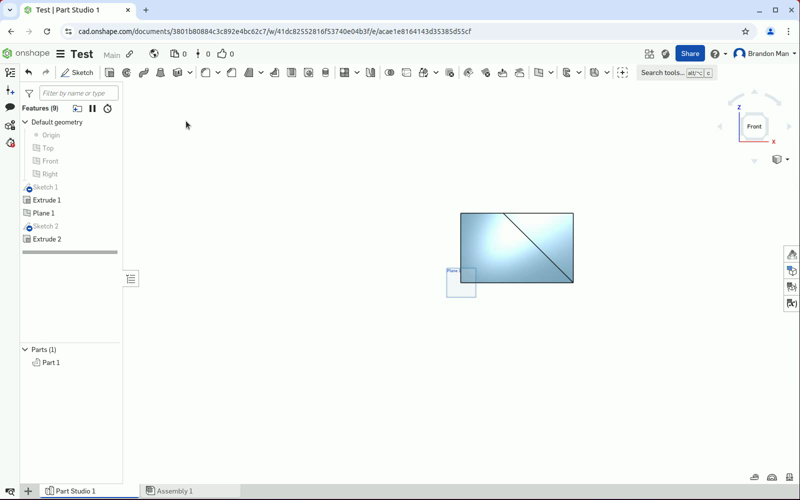
key(shift+h)
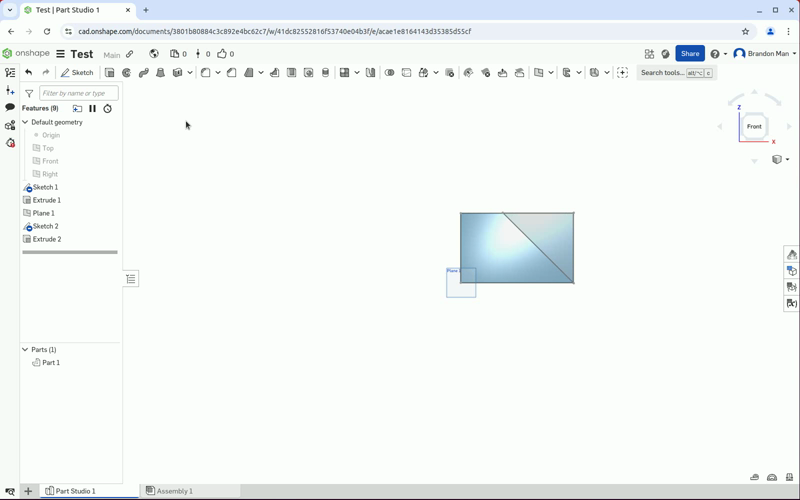
key(shift+h)
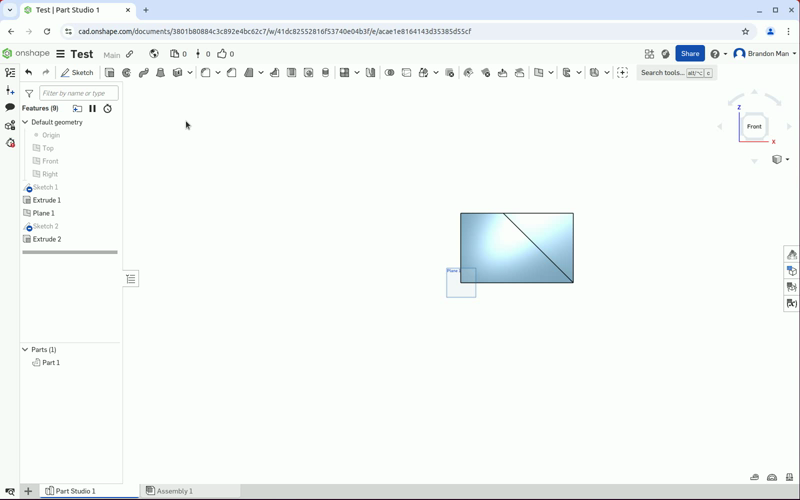
mouse_move(73, 189)
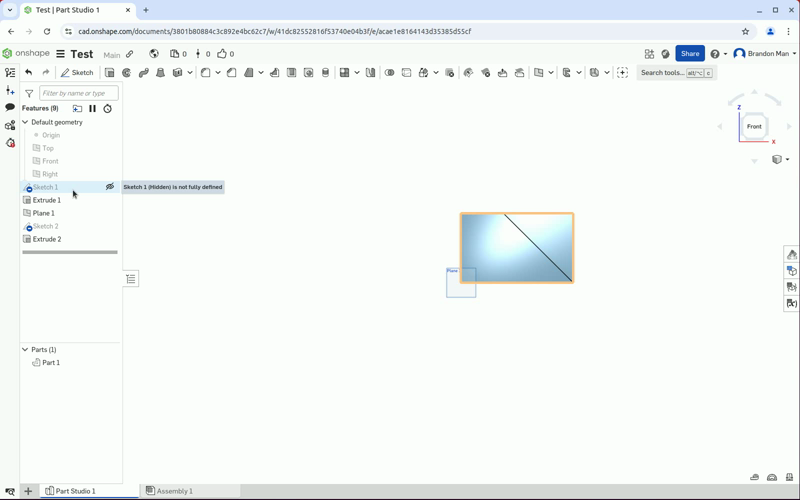
click(73, 189)
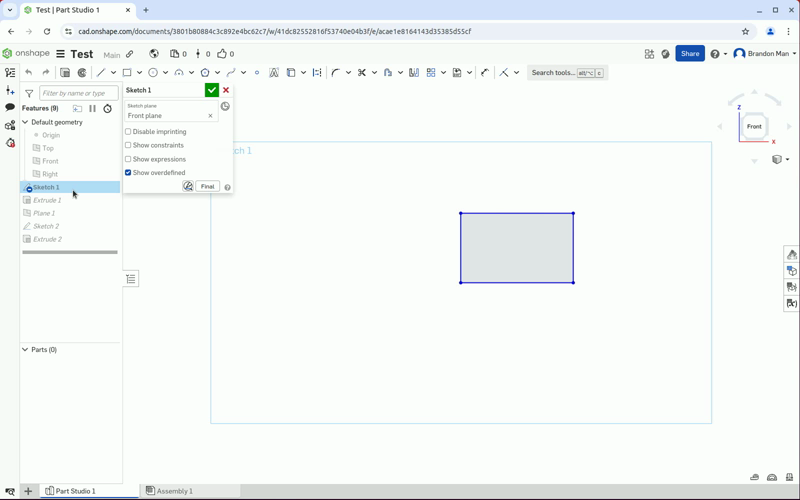
mouse_move(229, 92)
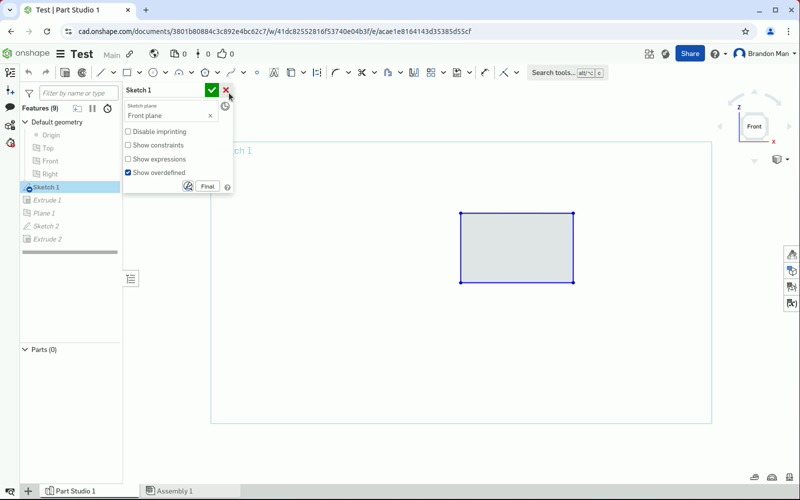
click(229, 92)
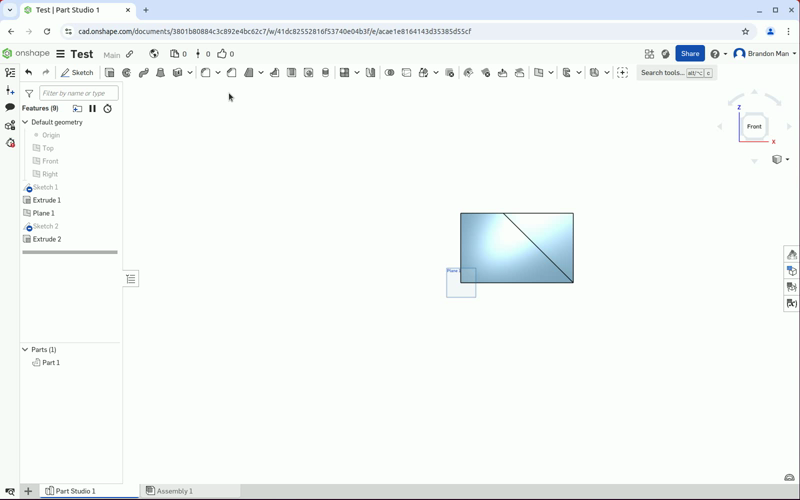
mouse_move(541, 75)
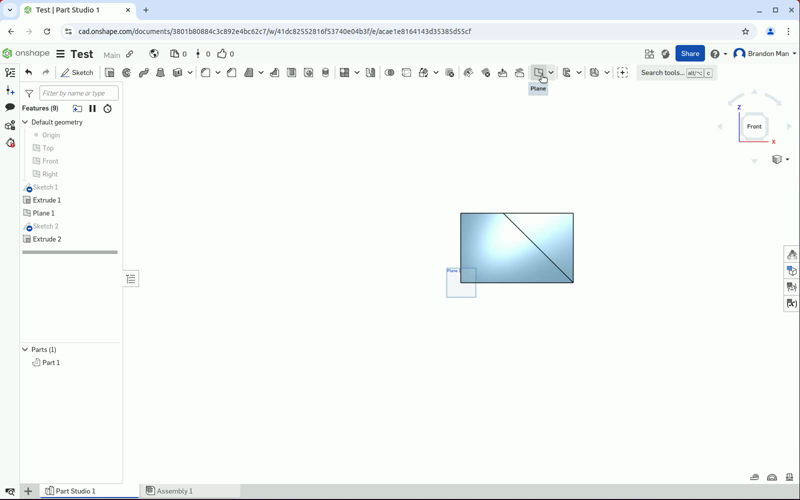
click(541, 75)
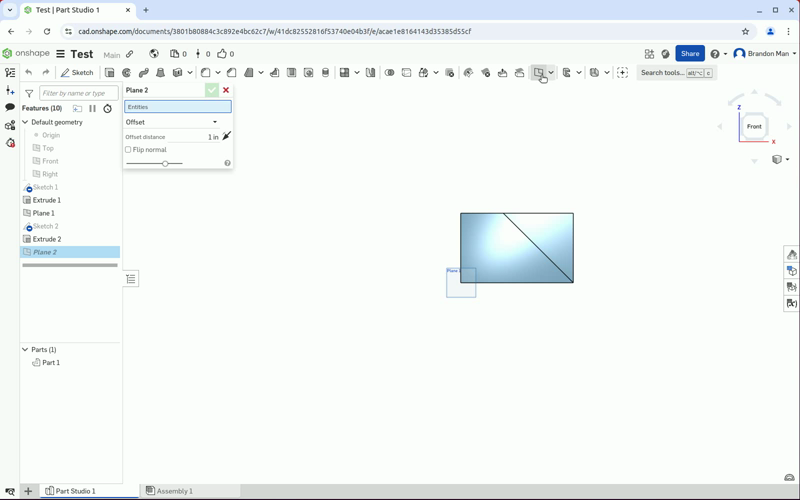
mouse_move(73, 163)
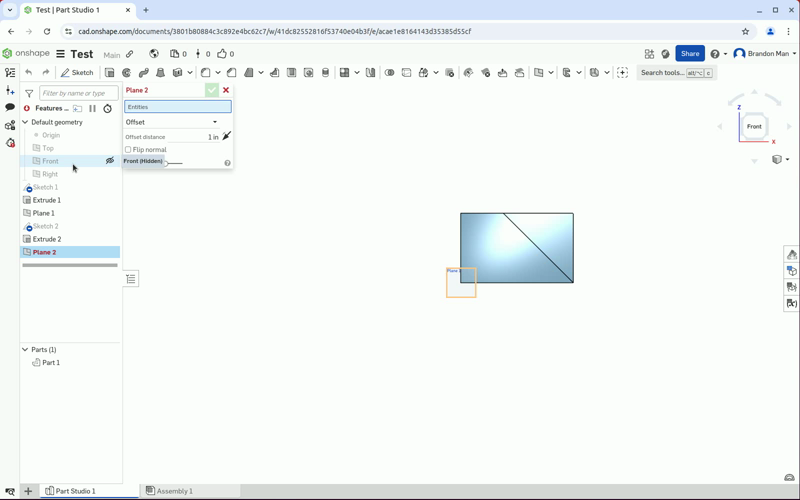
click(73, 163)
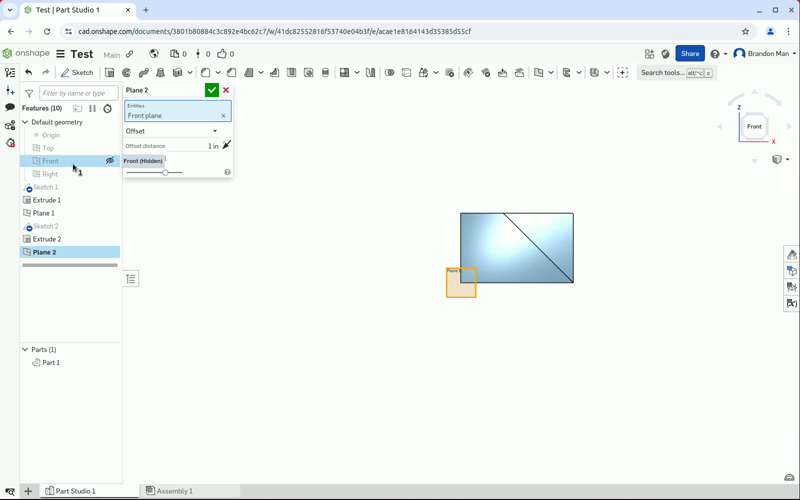
key(tab, 2)
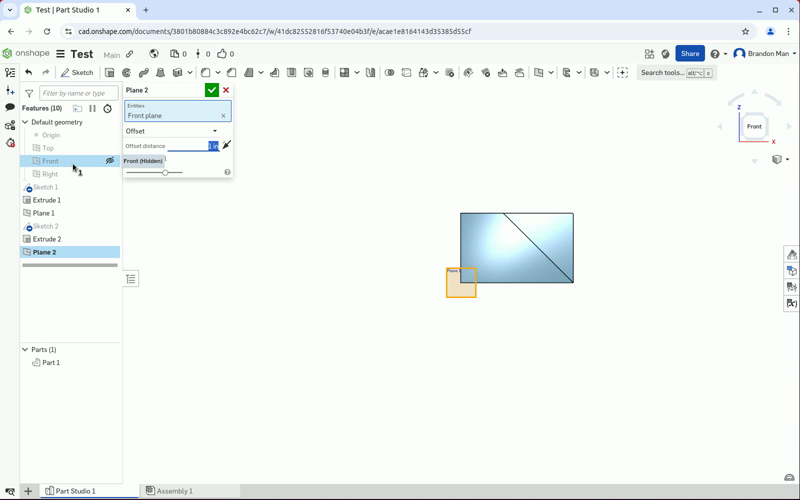
text(8.658)
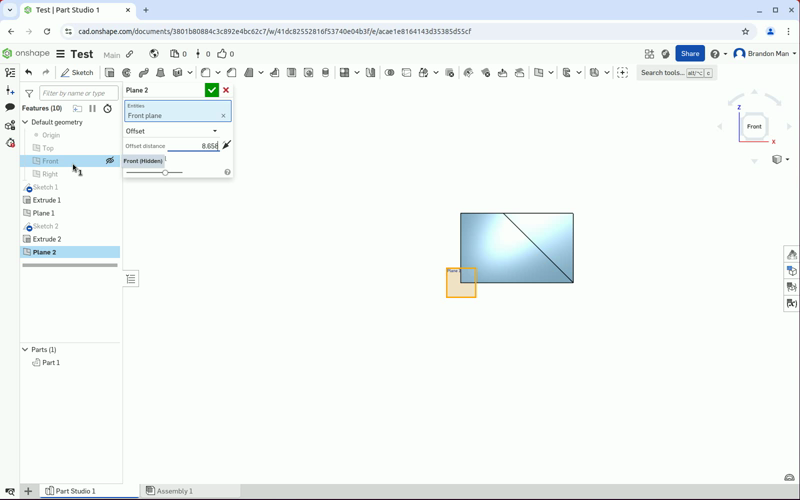
key(enter, 2)
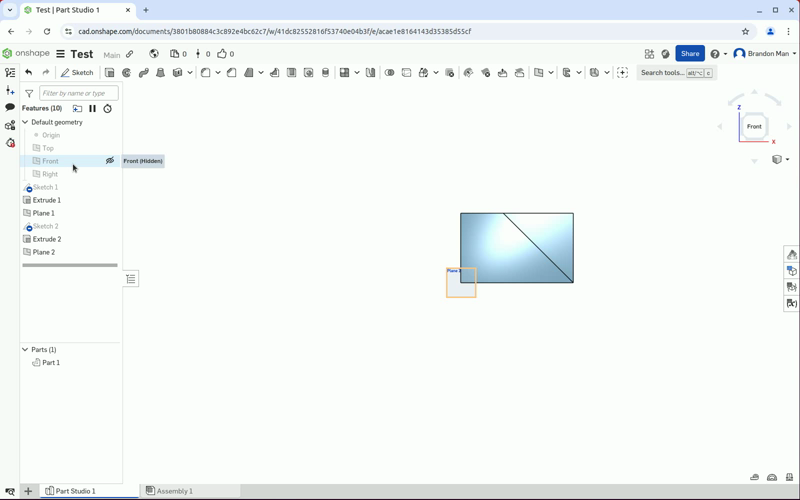
key(shift+s)
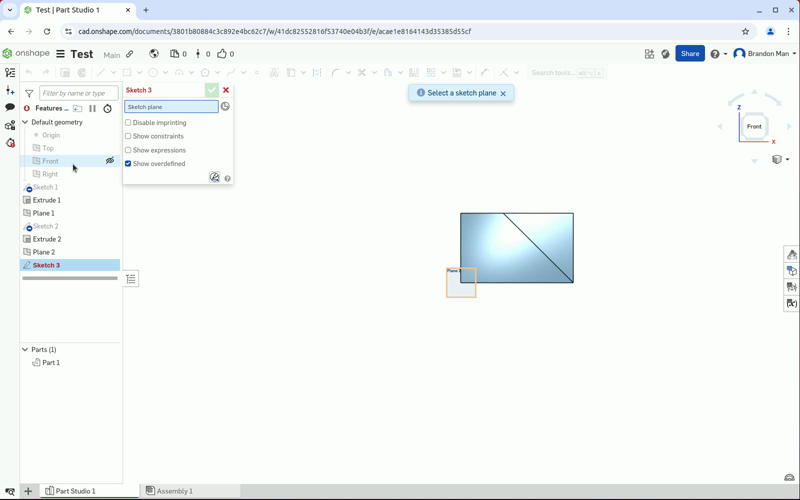
mouse_move(73, 254)
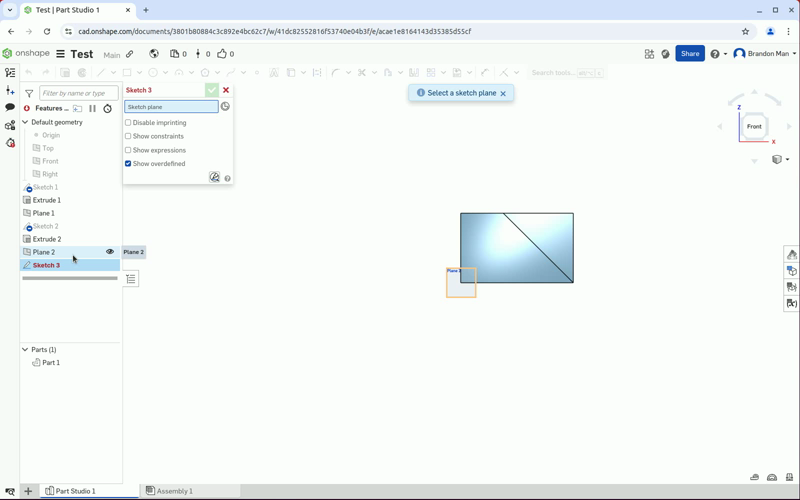
click(73, 254)
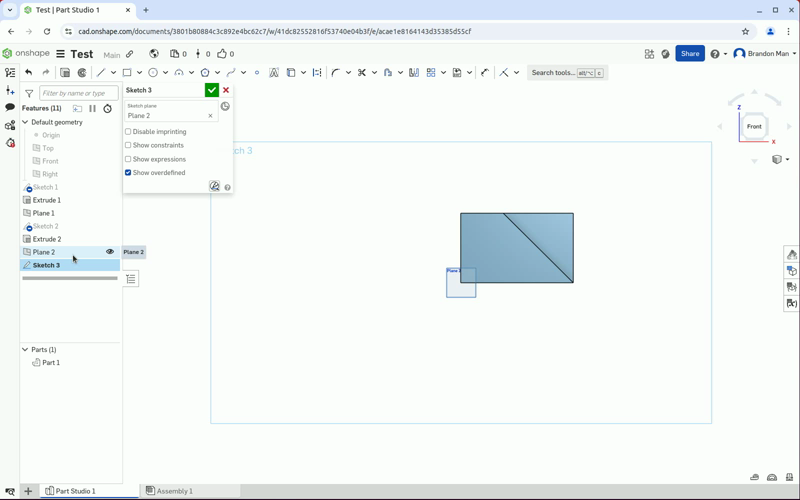
mouse_move(73, 352)
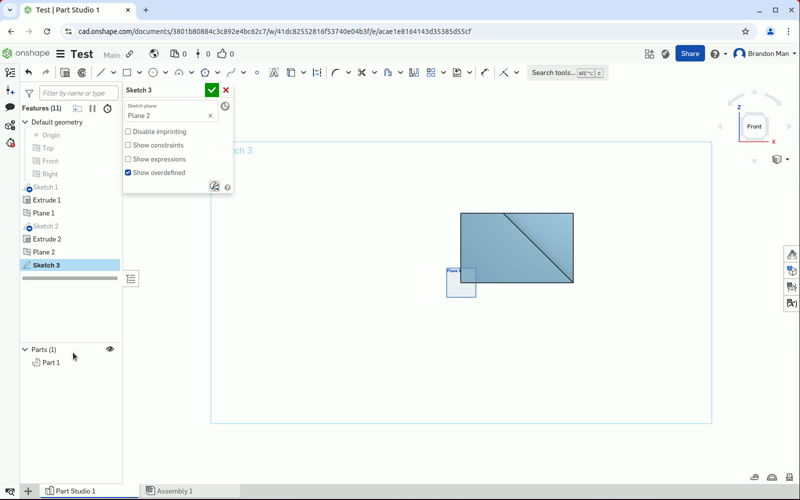
key(y)
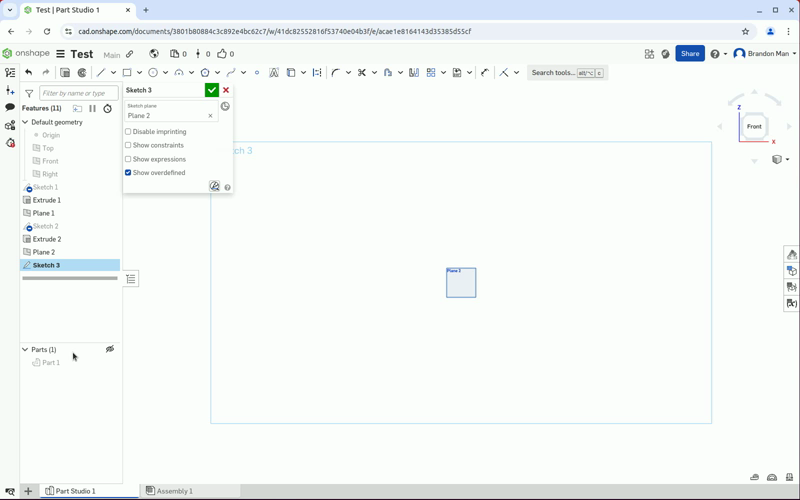
key(l)
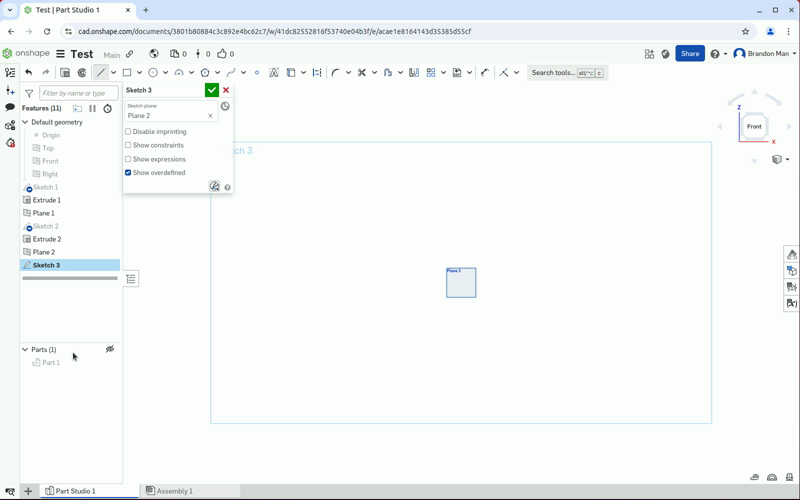
key_down(shift)
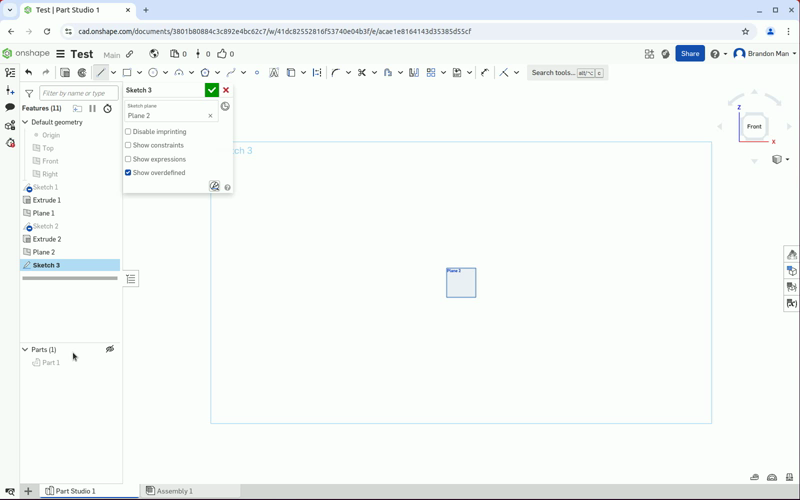
mouse_move(502, 212)
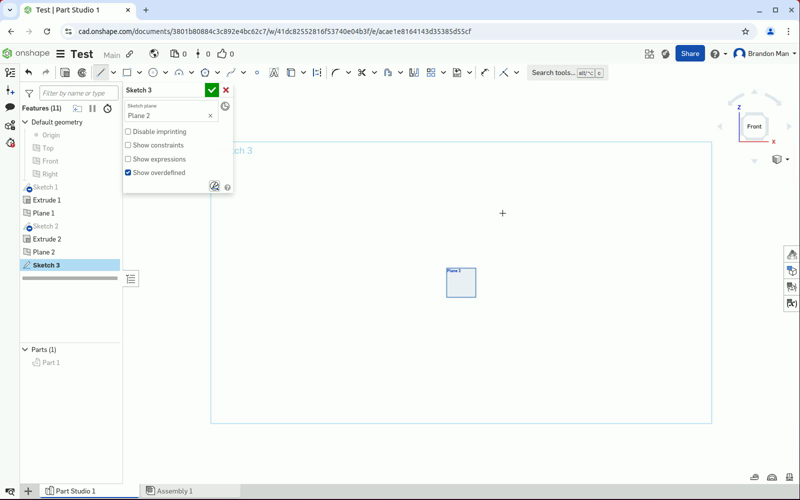
click(502, 212)
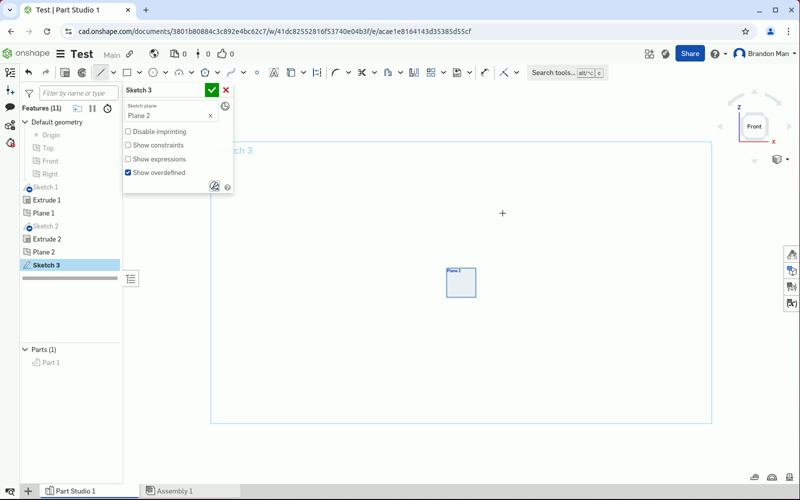
key_up(shift)
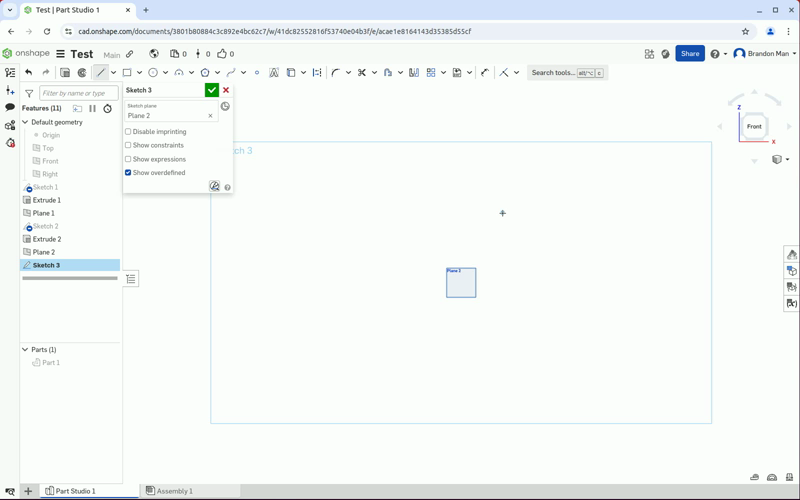
key_down(shift)
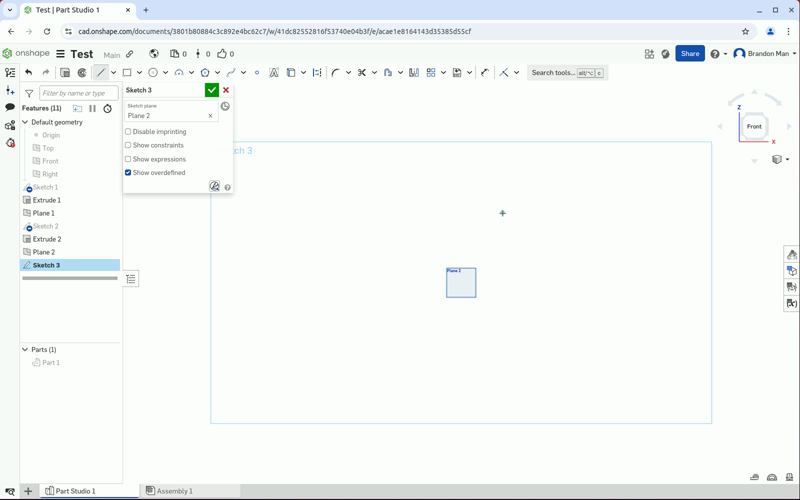
mouse_move(532, 212)
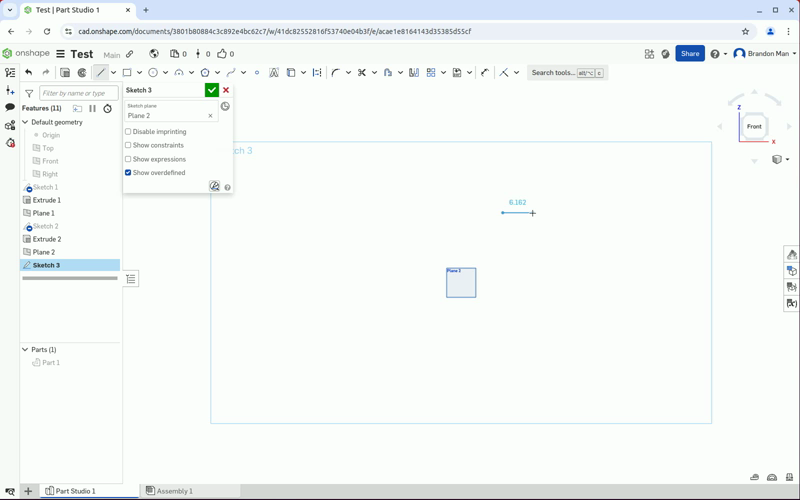
mouse_move(531, 240)
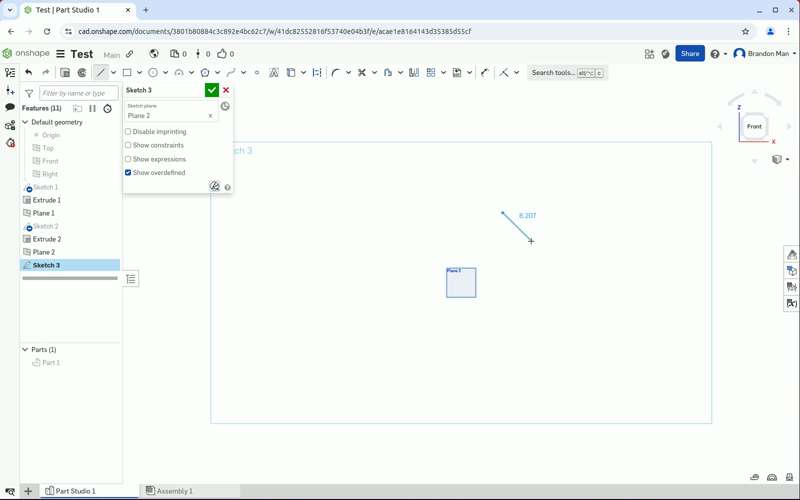
click(531, 240)
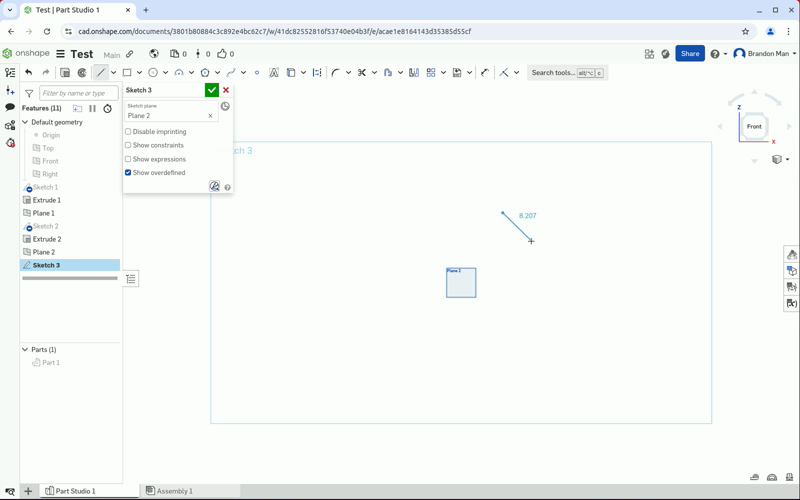
key_up(shift)
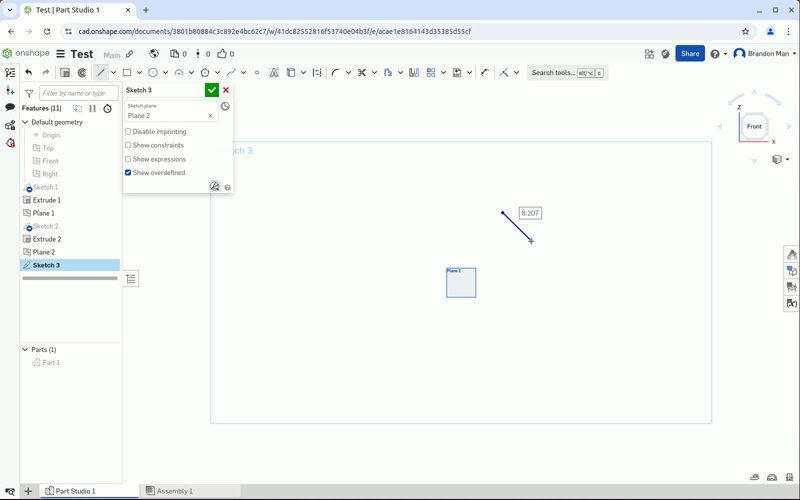
key_down(shift)
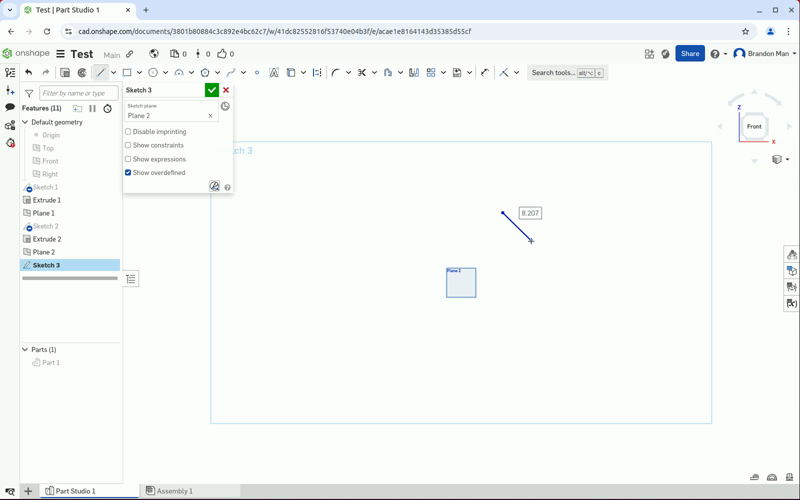
mouse_move(561, 240)
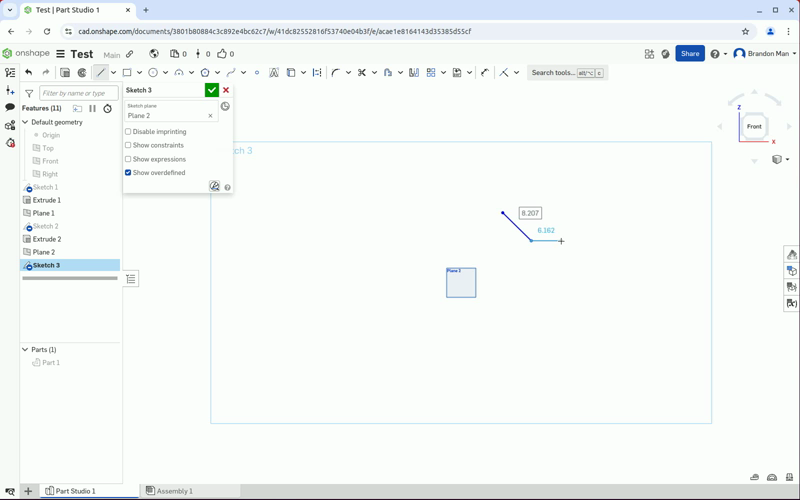
mouse_move(573, 240)
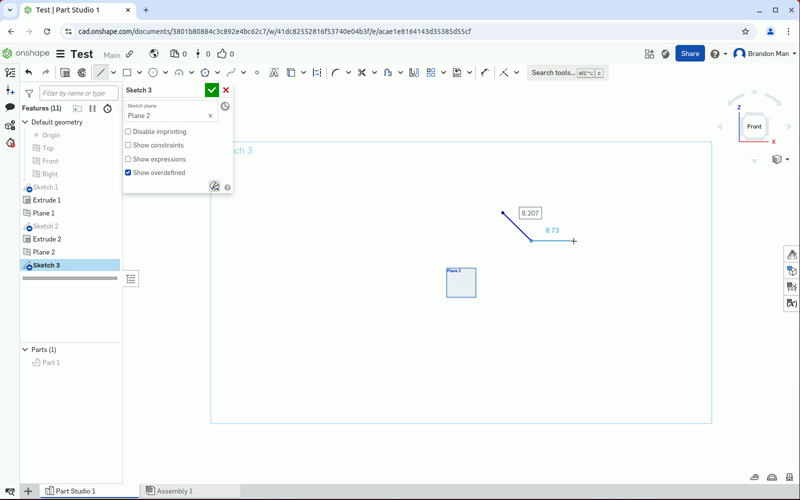
click(573, 240)
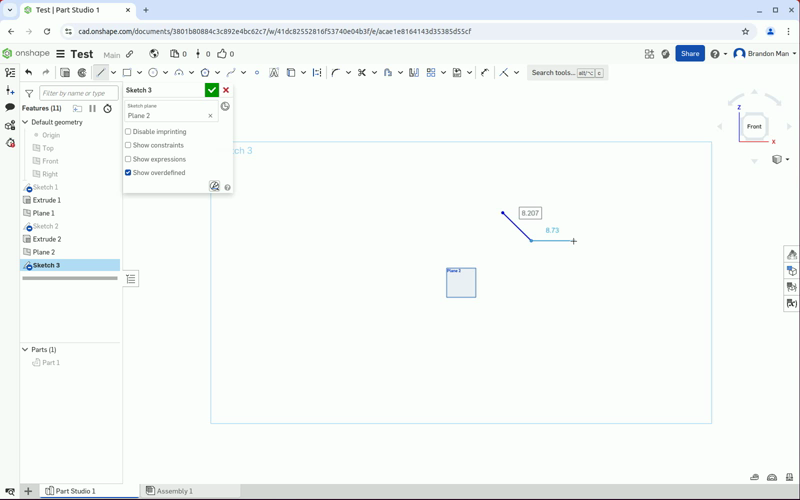
key_up(shift)
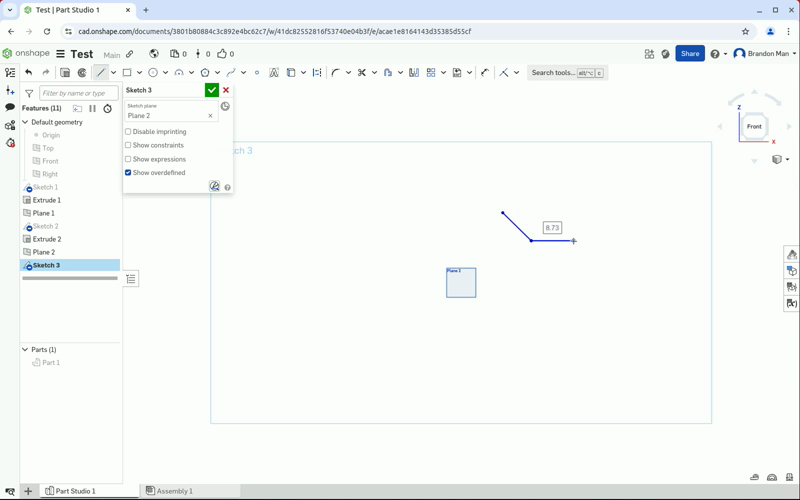
key_down(shift)
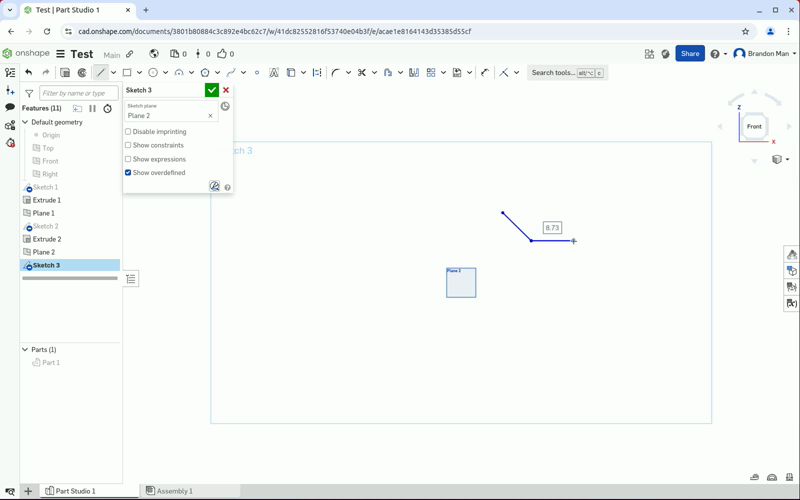
mouse_move(589, 240)
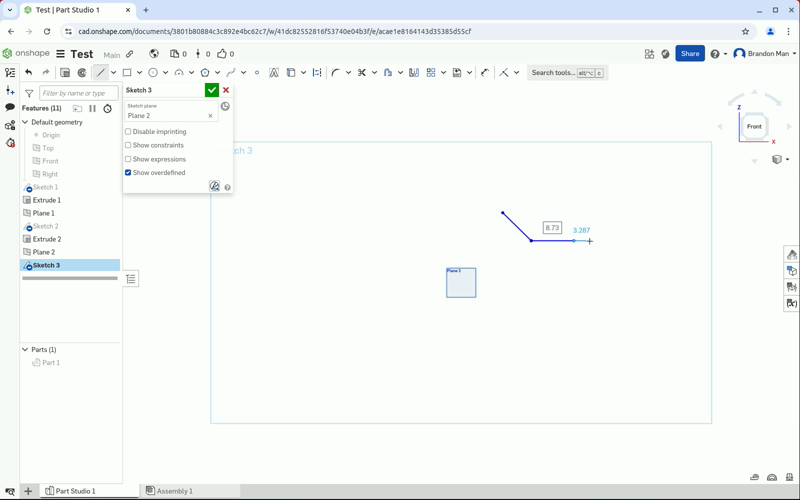
mouse_move(573, 212)
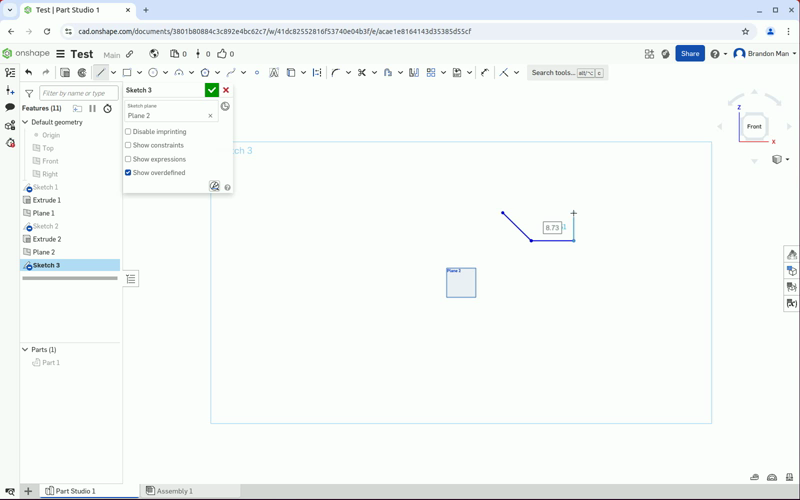
click(573, 212)
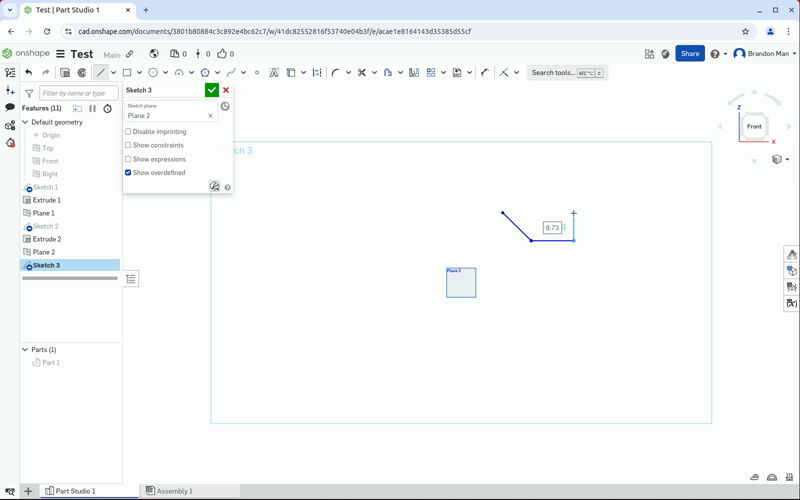
key_up(shift)
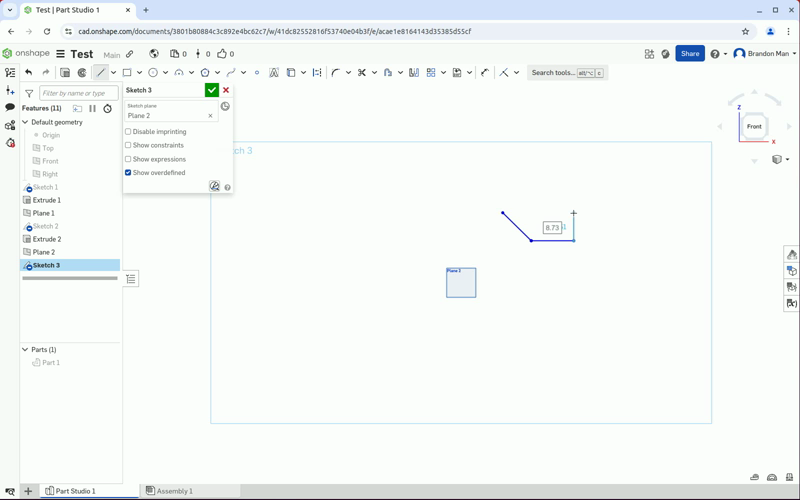
key_down(shift)
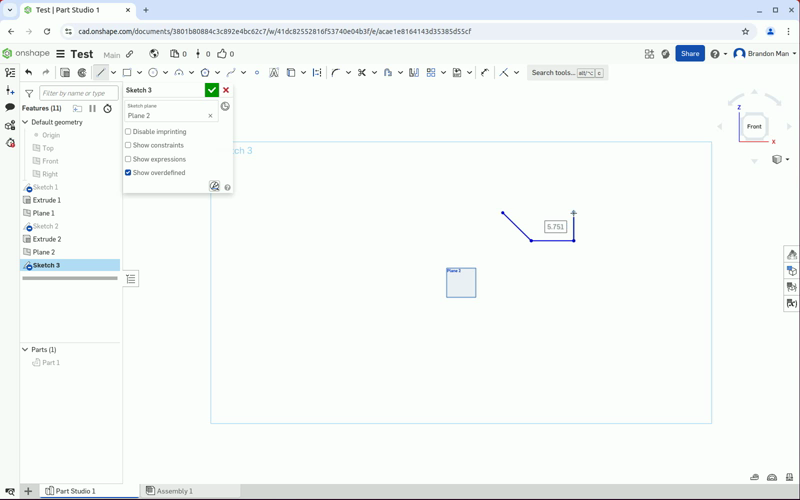
mouse_move(502, 212)
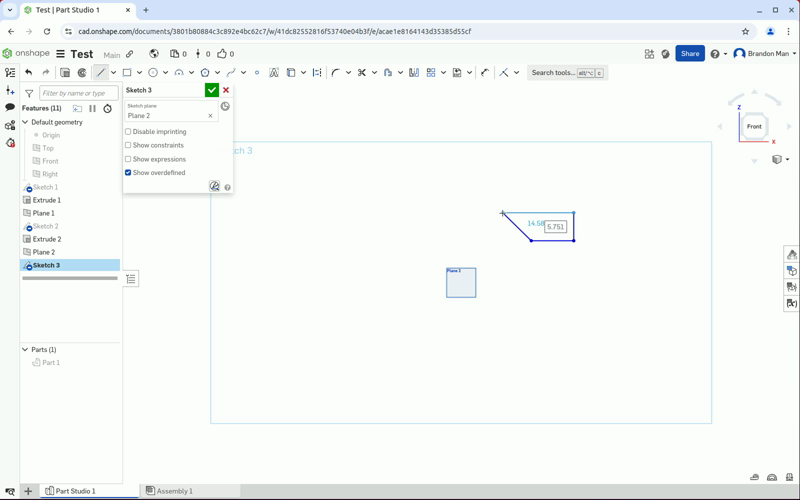
key_up(shift)
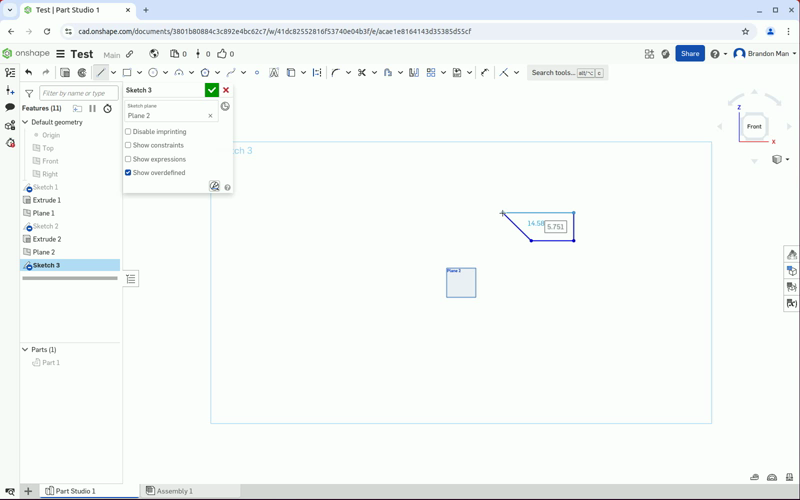
click(502, 212)
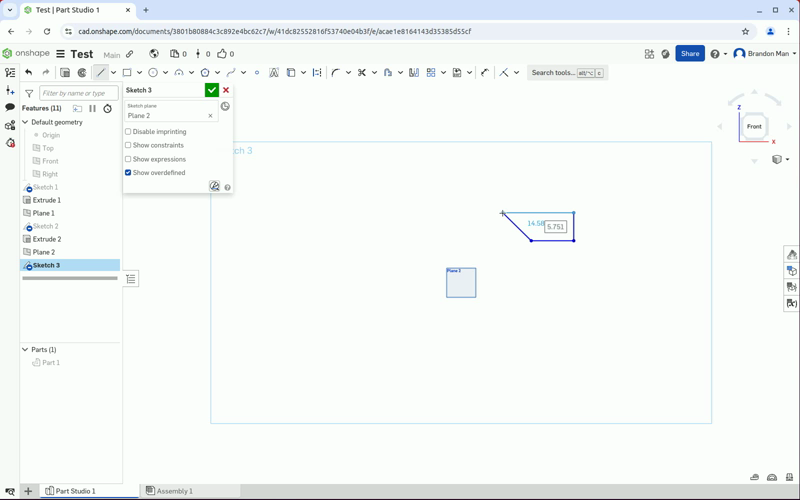
key(esc)
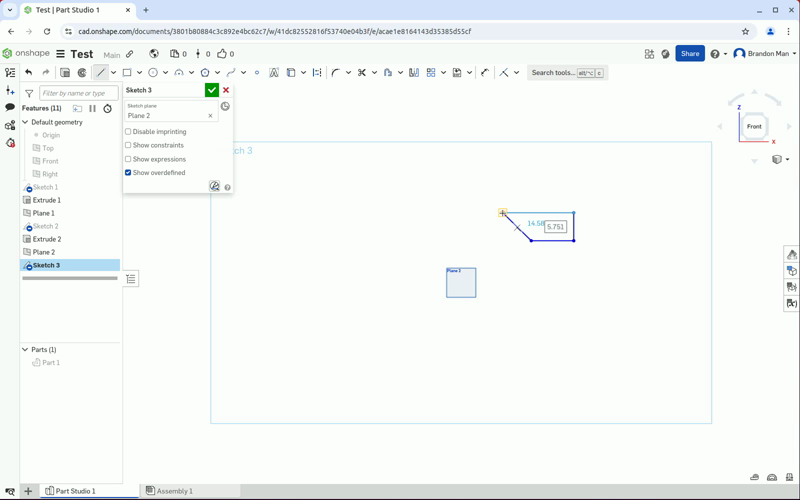
mouse_move(551, 225)
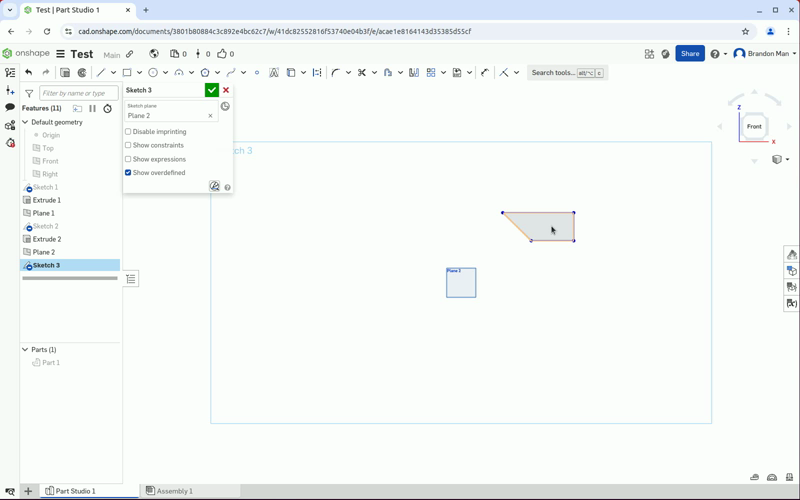
scroll(6)
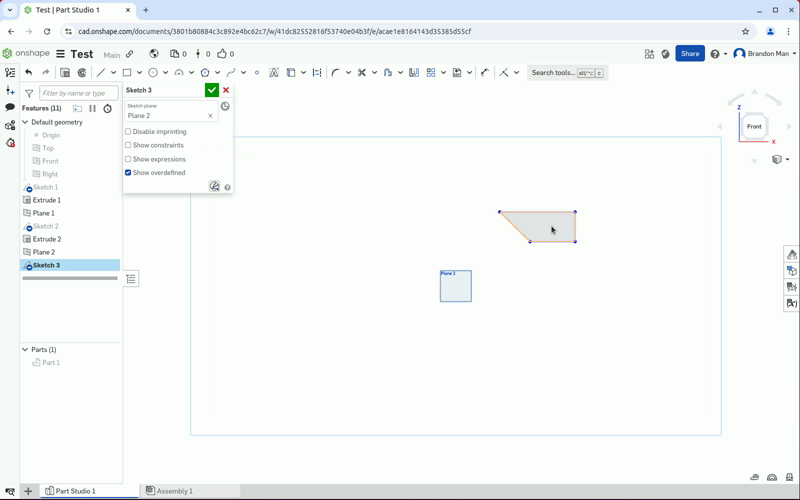
scroll(6)
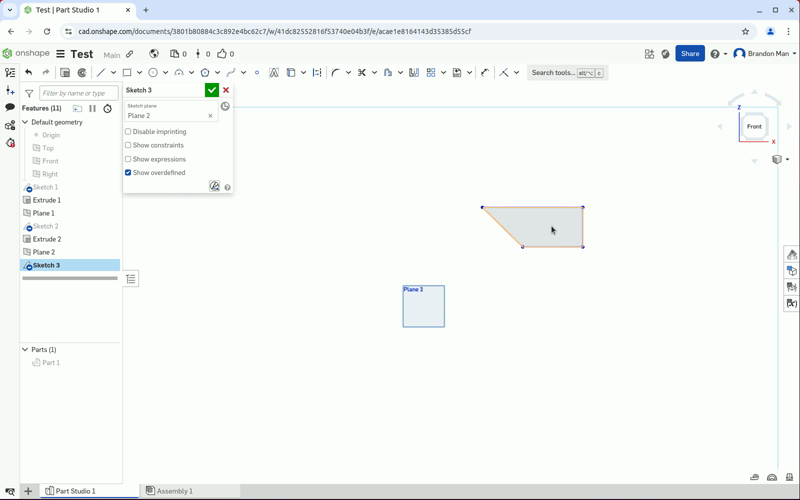
scroll(6)
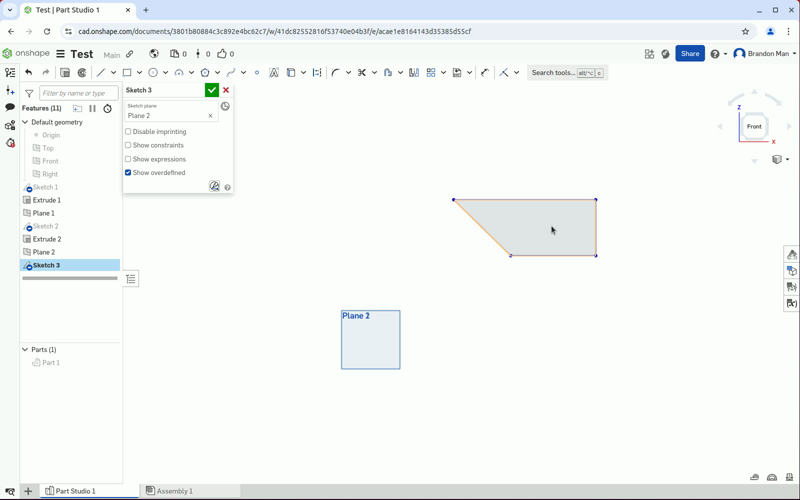
scroll(6)
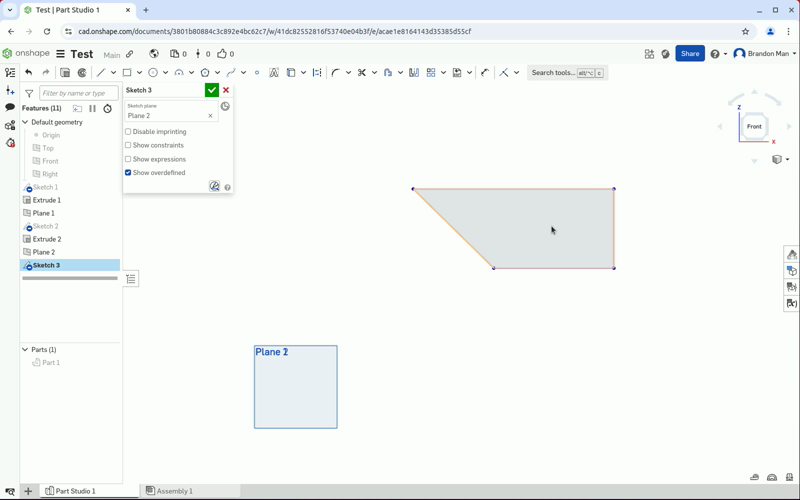
scroll(6)
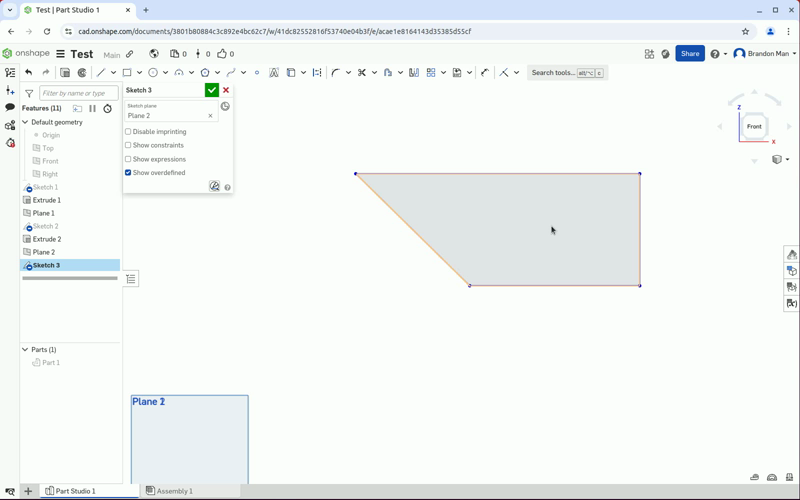
scroll(6)
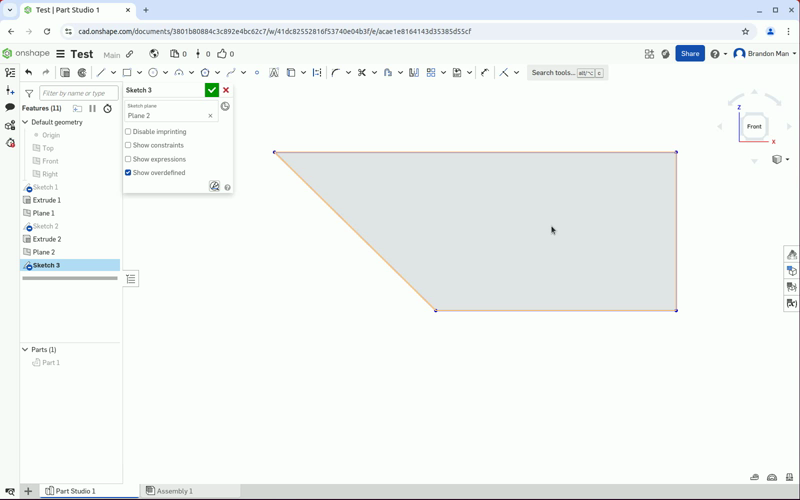
scroll(6)
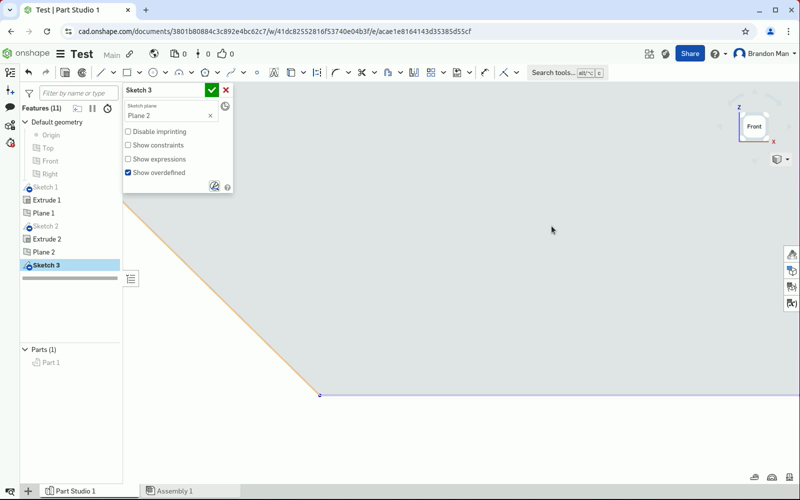
click(551, 225)
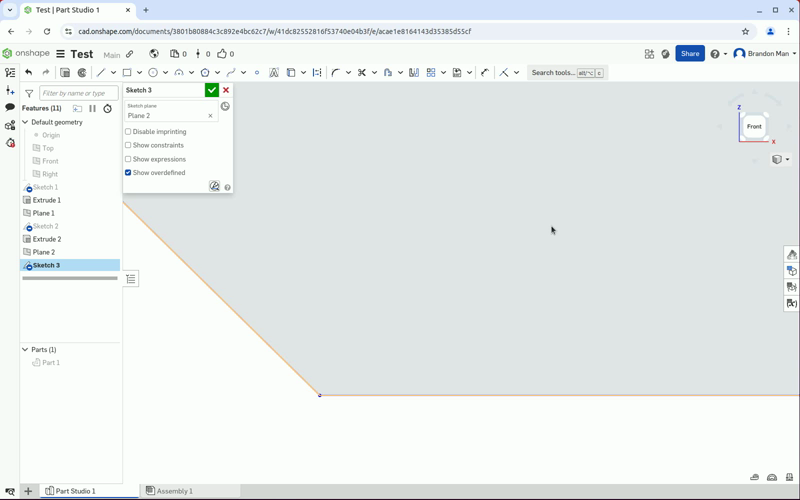
scroll(-6)
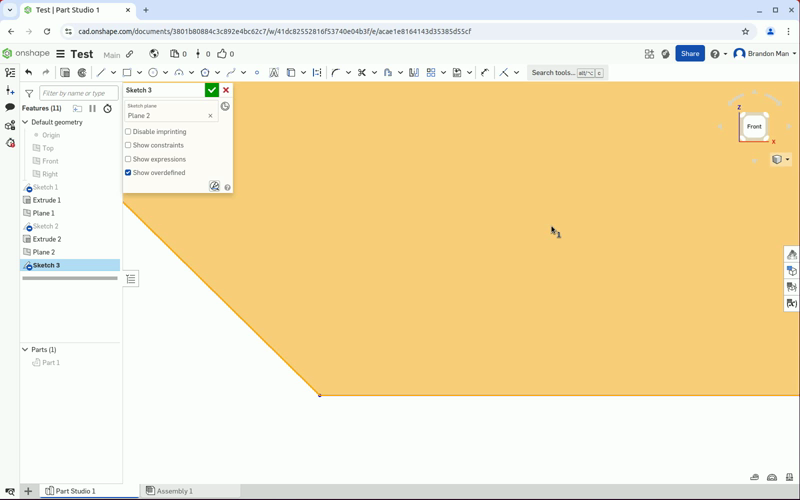
scroll(-6)
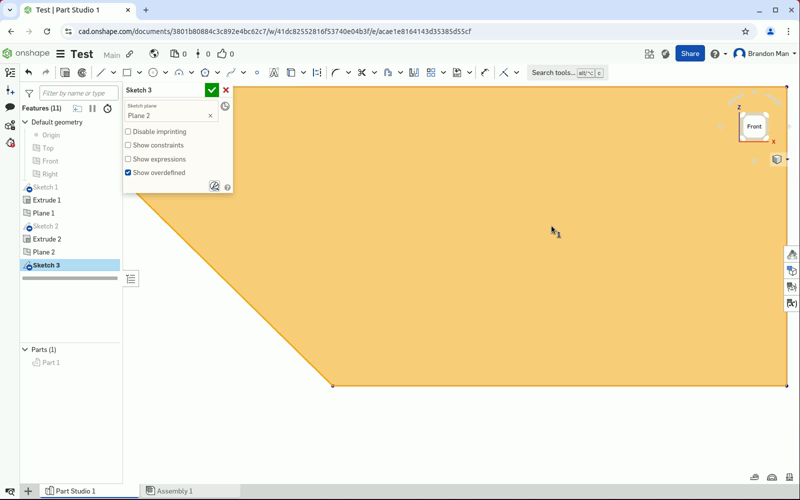
scroll(-6)
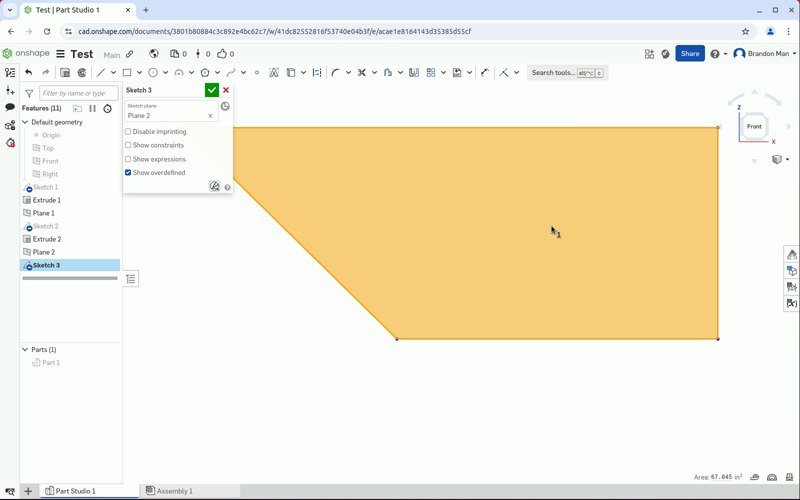
scroll(-6)
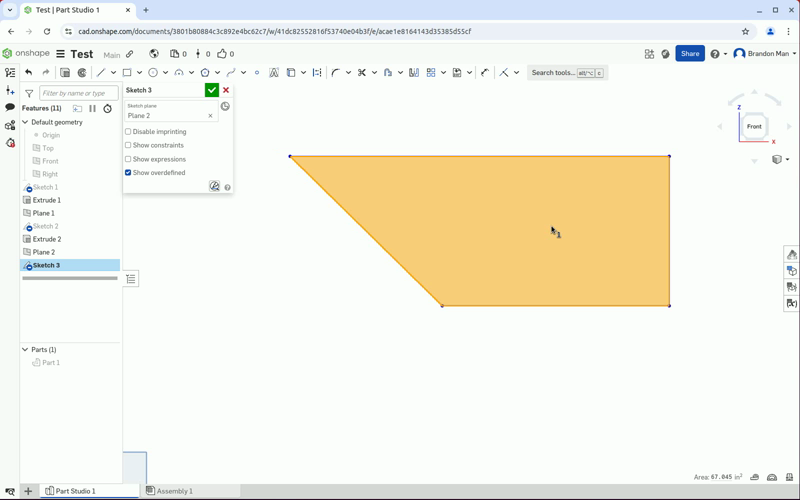
scroll(-6)
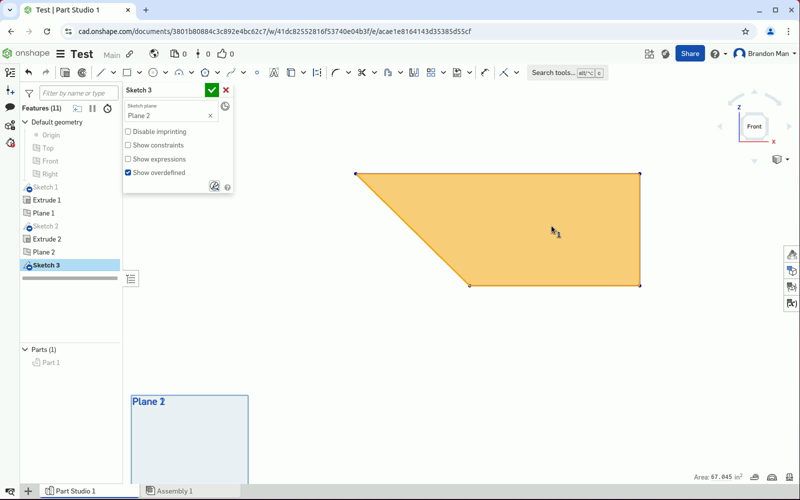
scroll(-6)
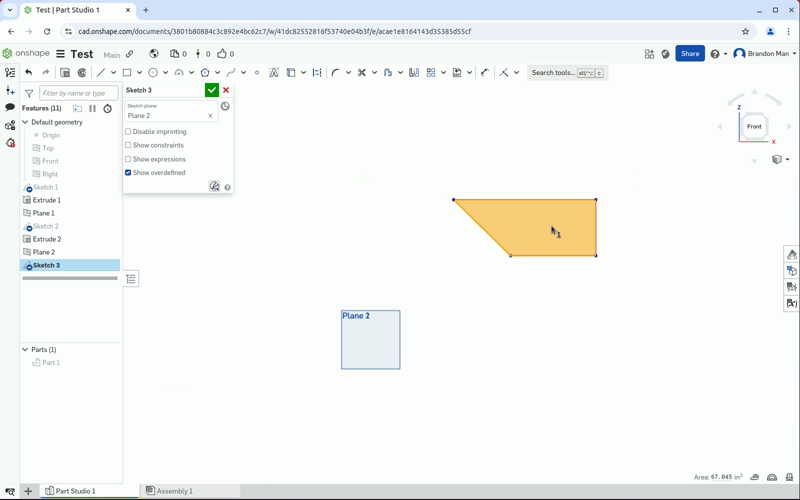
scroll(-6)
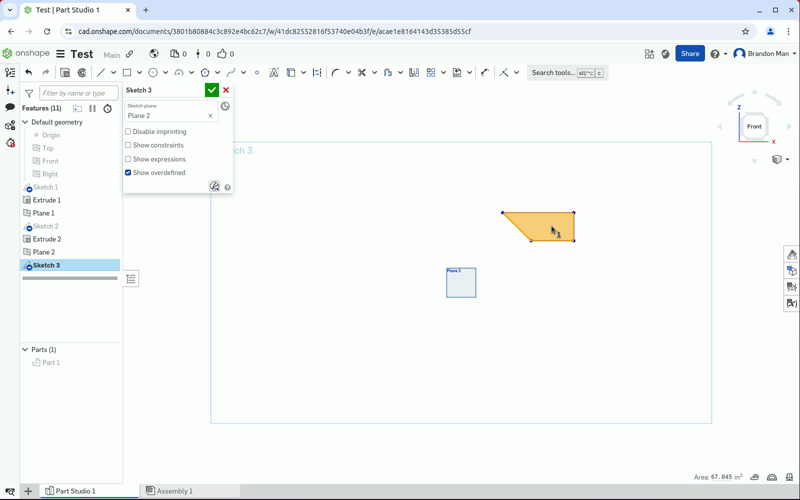
mouse_move(73, 352)
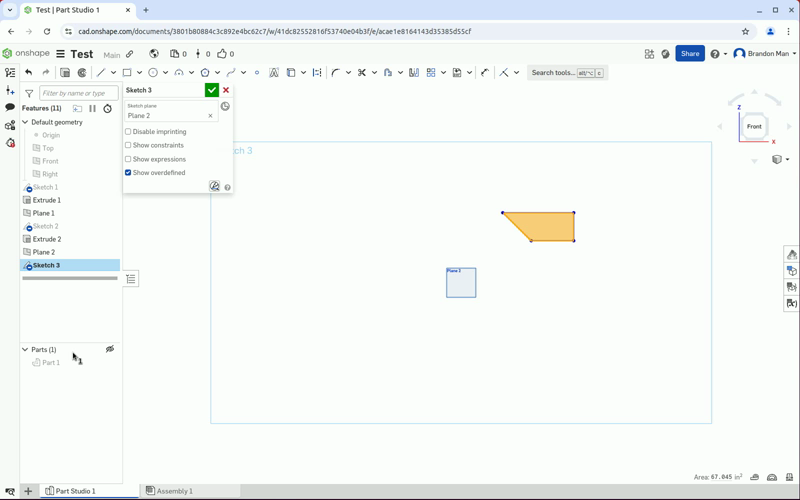
key(shift+y)
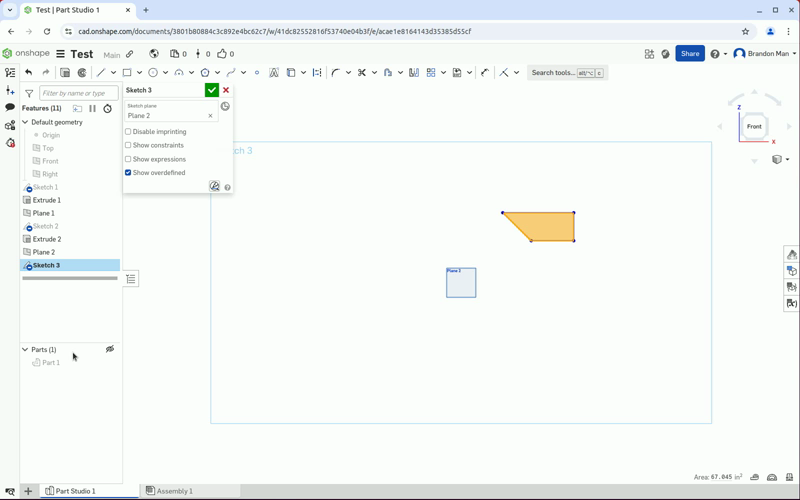
key(shift+e)
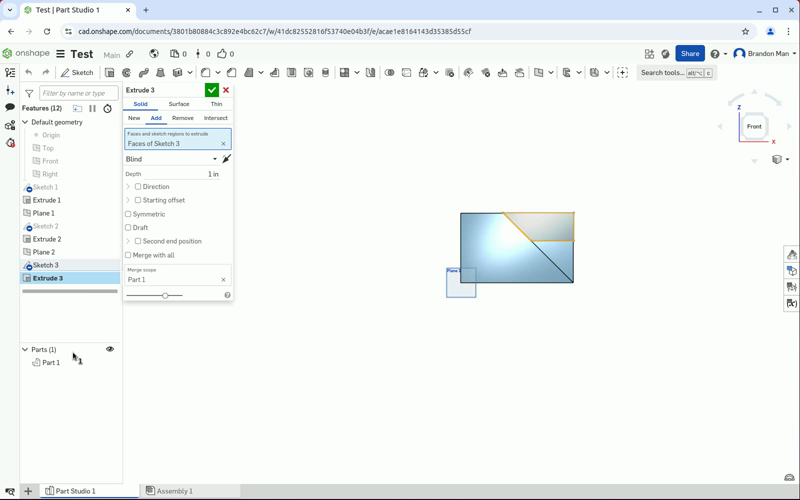
mouse_move(143, 106)
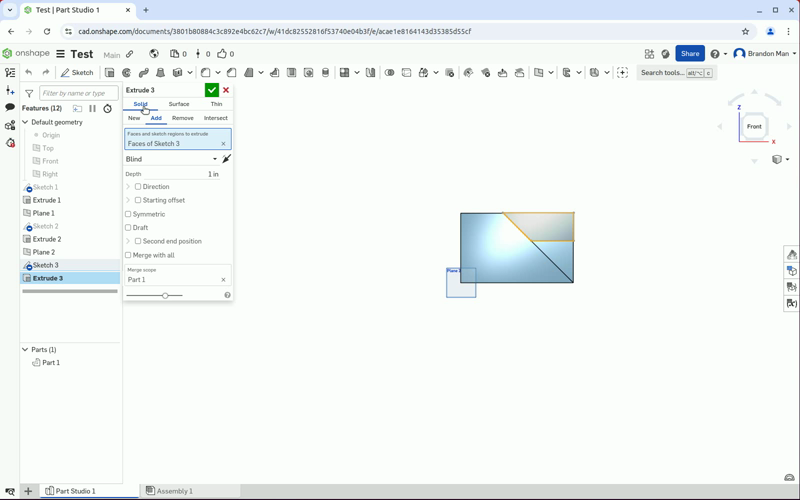
click(143, 106)
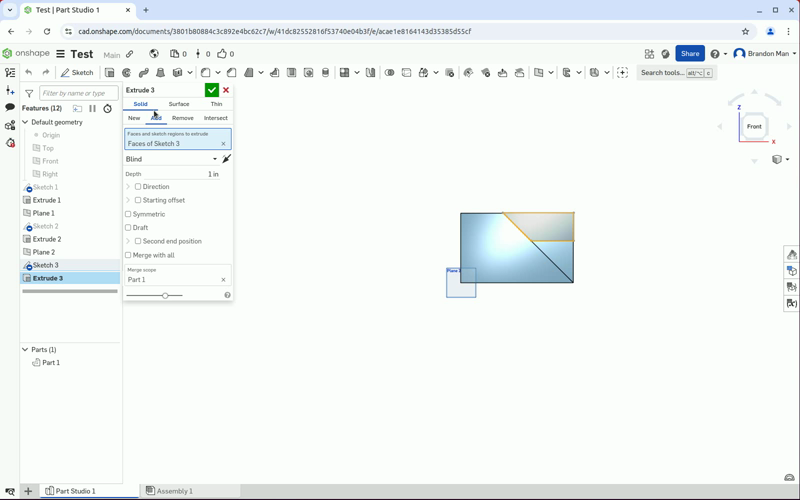
mouse_move(186, 120)
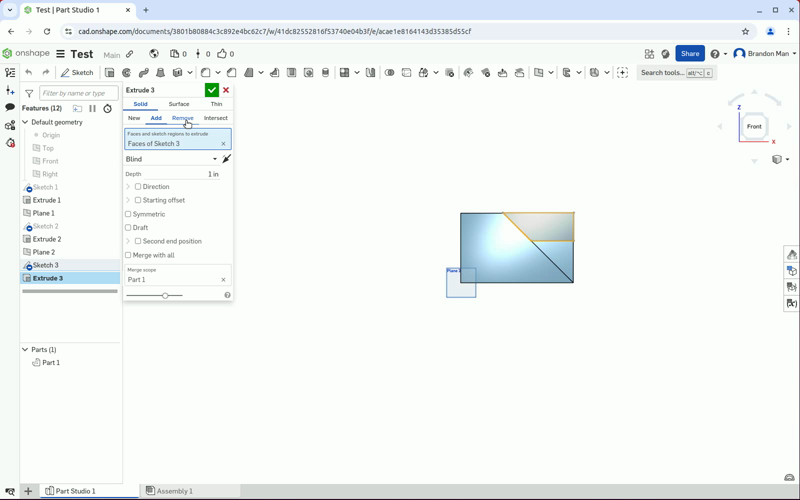
click(186, 120)
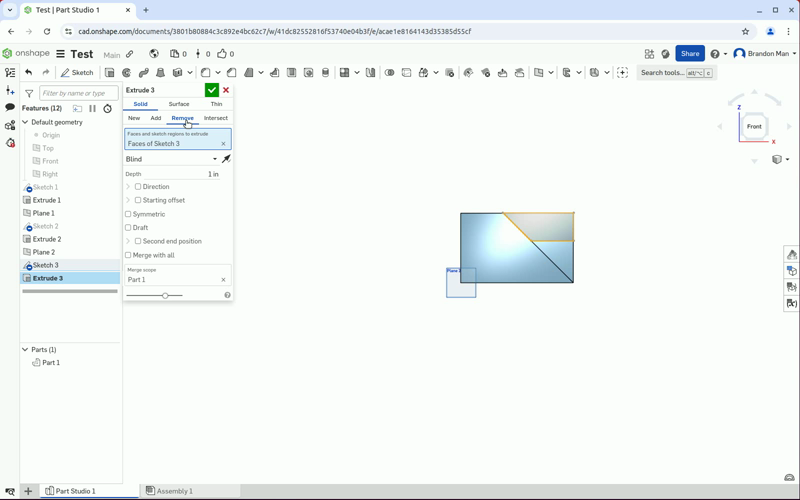
key(tab, 4)
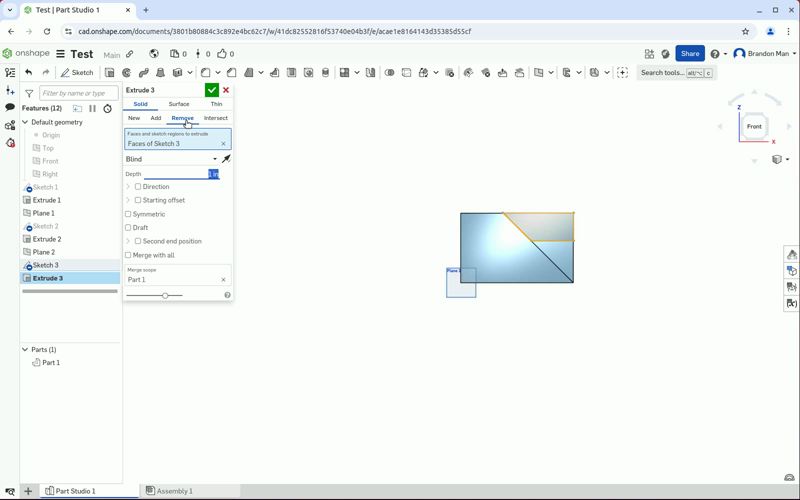
text(8.666)
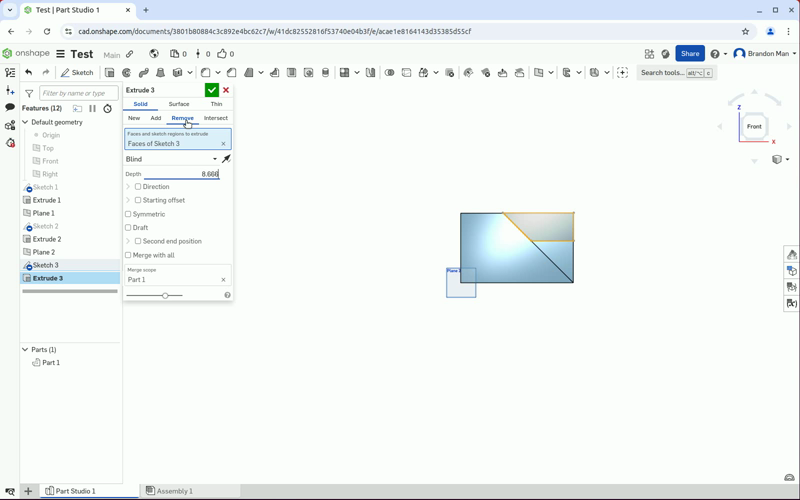
key(tab, 6)
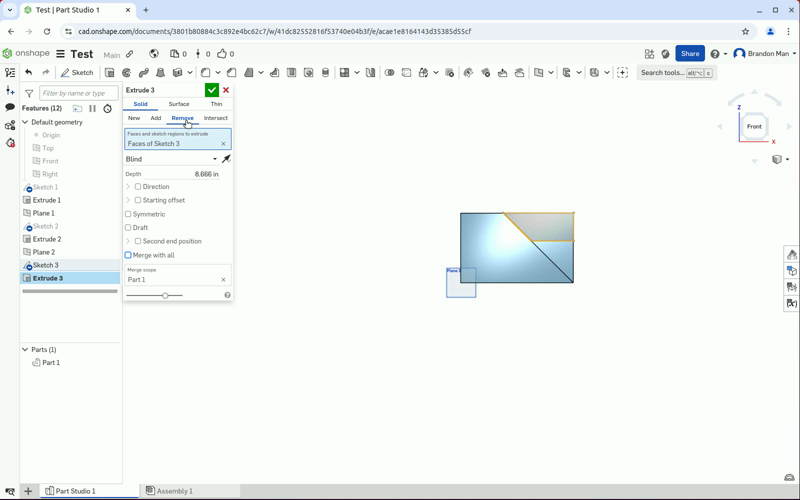
key(space)
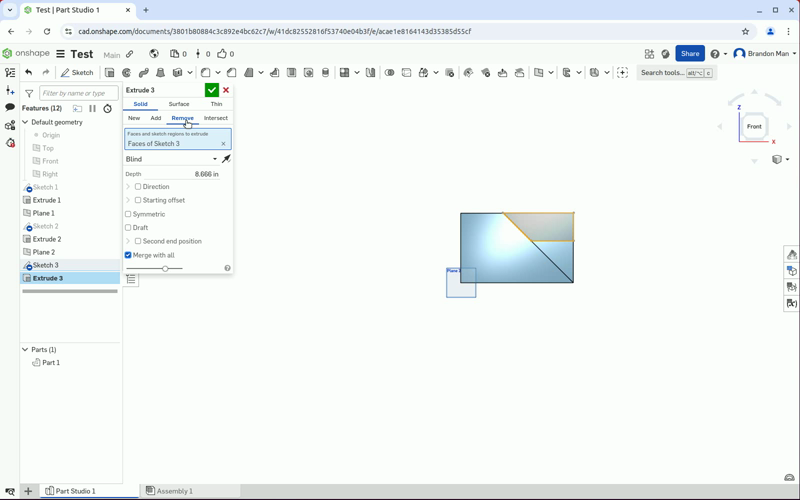
key(enter)
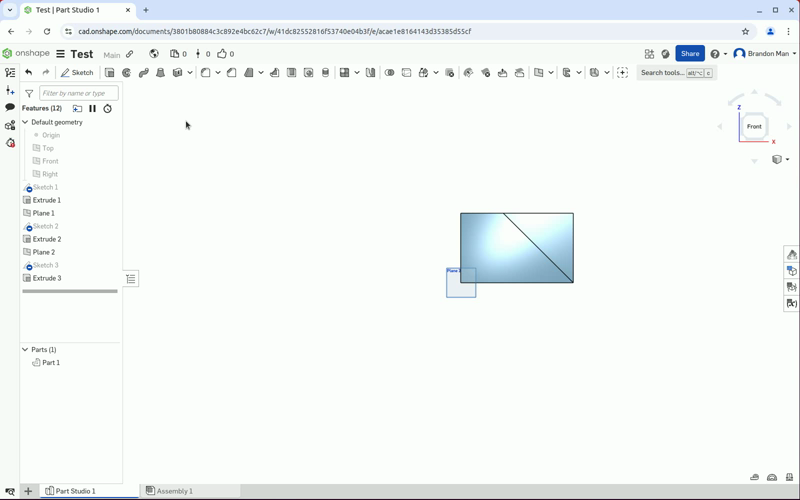
key(shift+h)
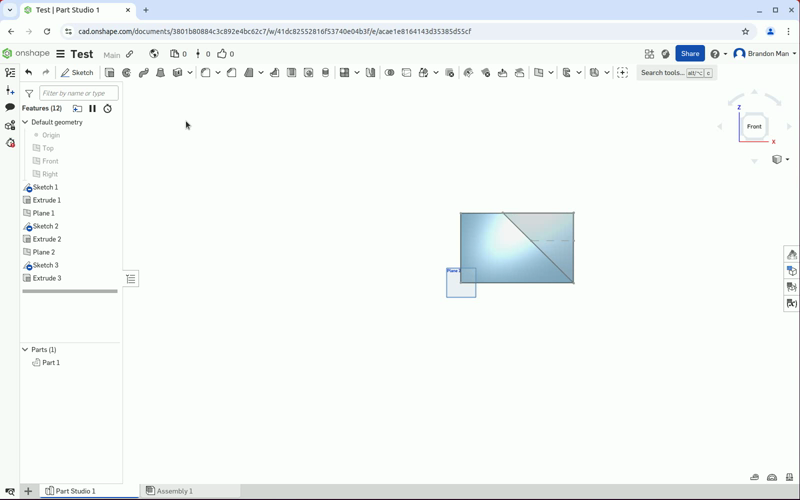
key(shift+h)
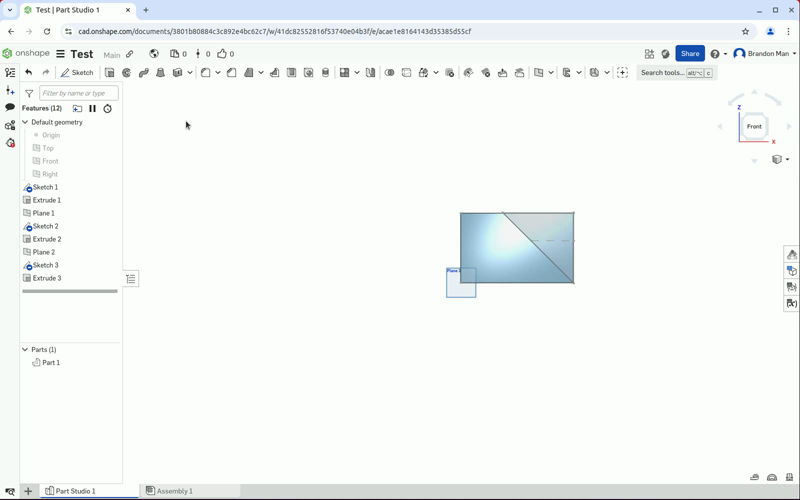
key(shift+7)
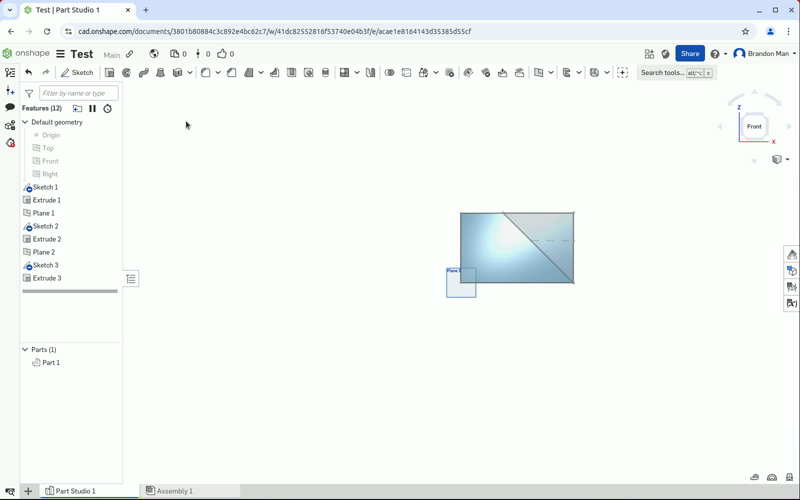
key(left, 2)
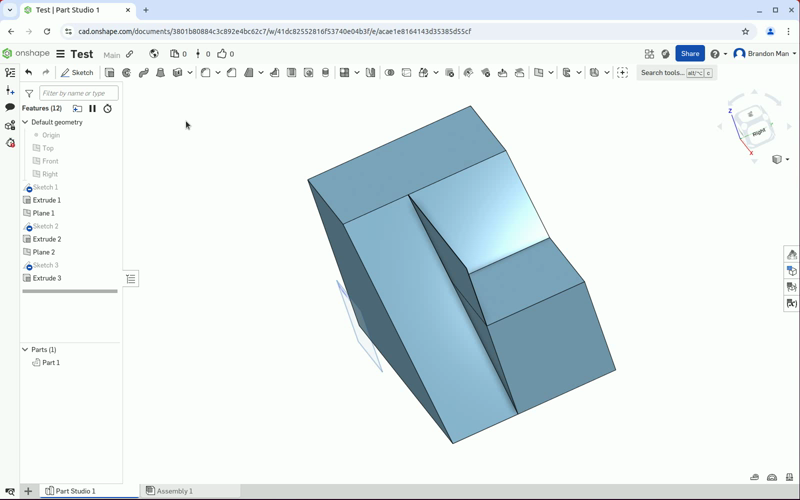
key(down, 2)
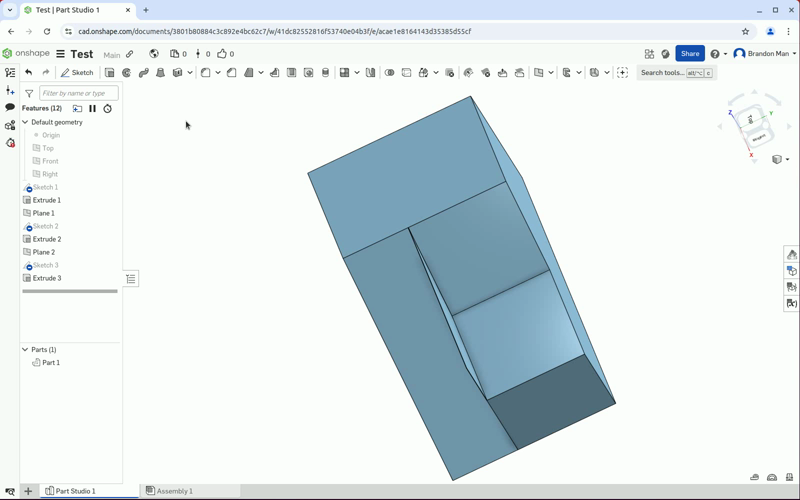
key(up, 2)
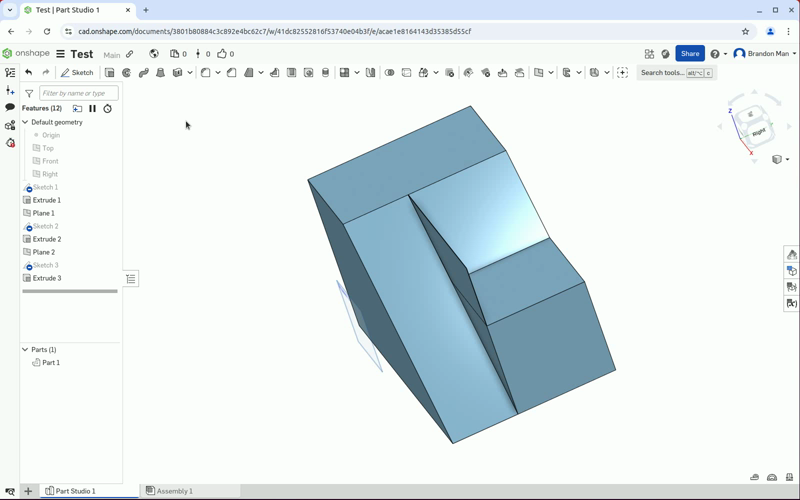
key(right, 2)
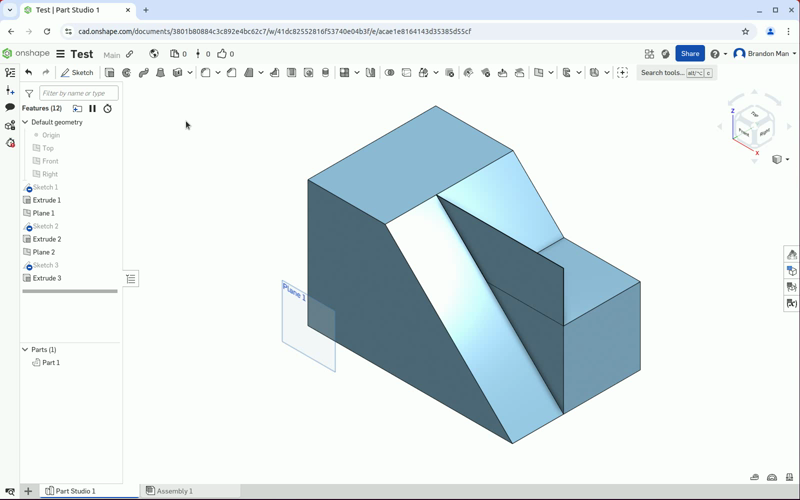
mouse_move(73, 189)
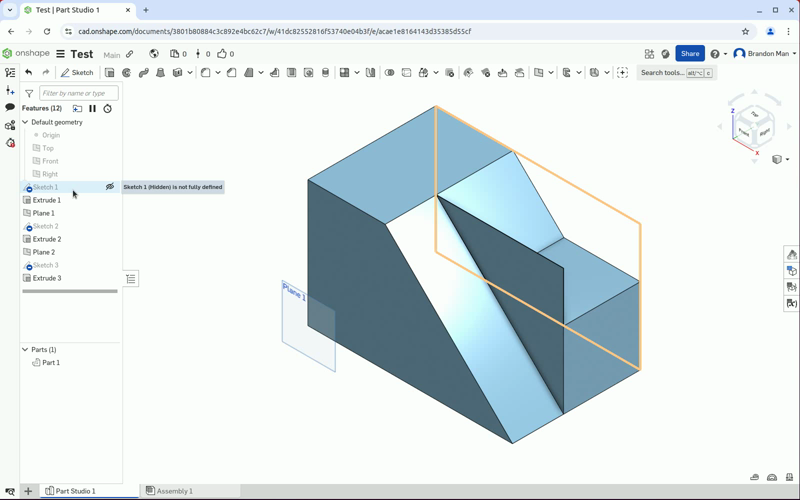
click(73, 189)